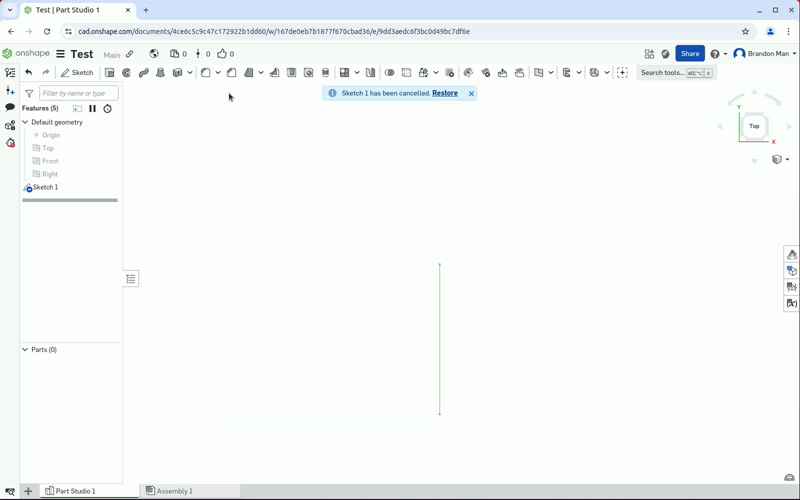
key(shift+h)
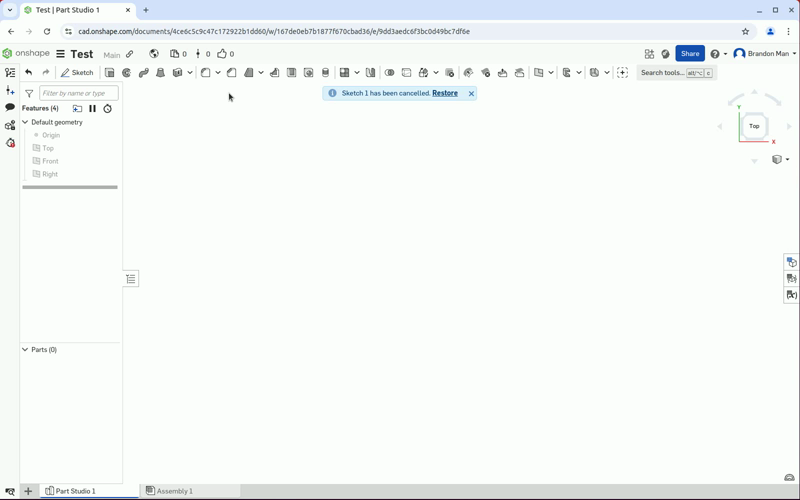
mouse_move(73, 352)
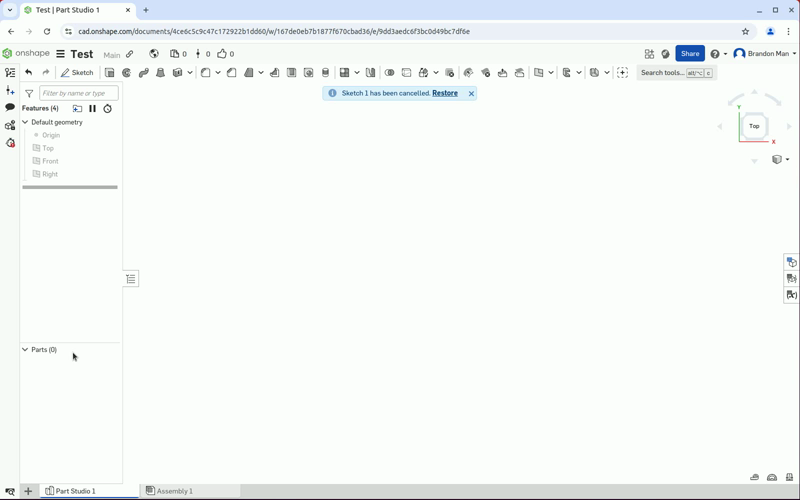
key(y)
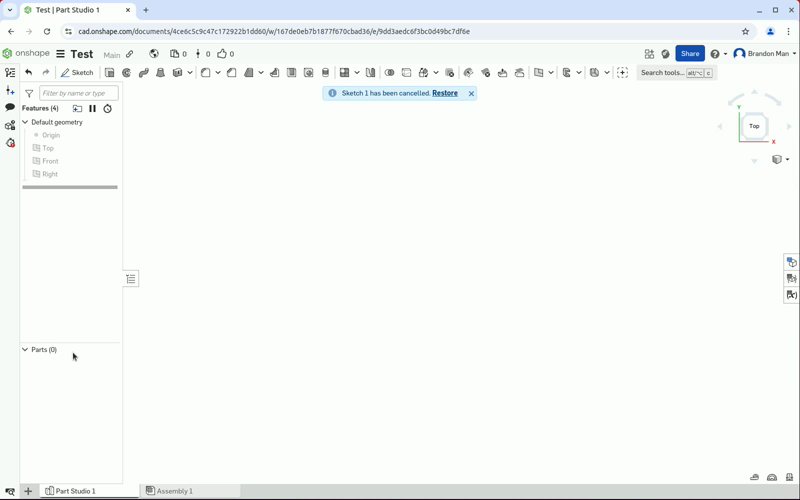
key(shift+p)
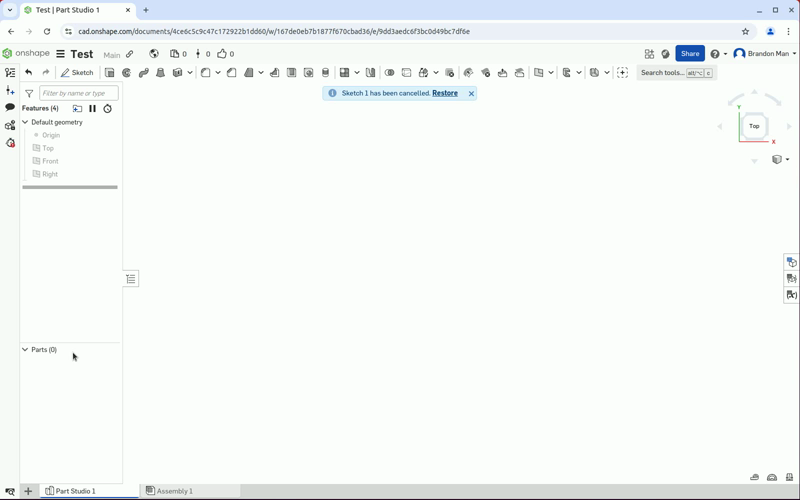
key(space)
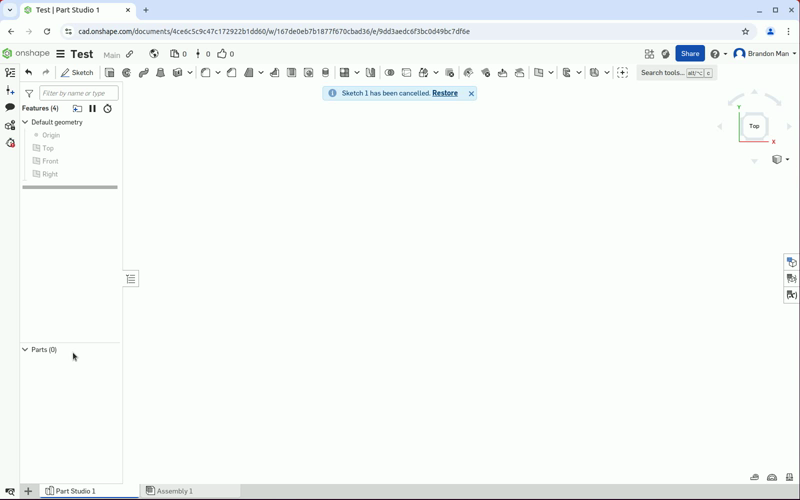
key_down(shift)
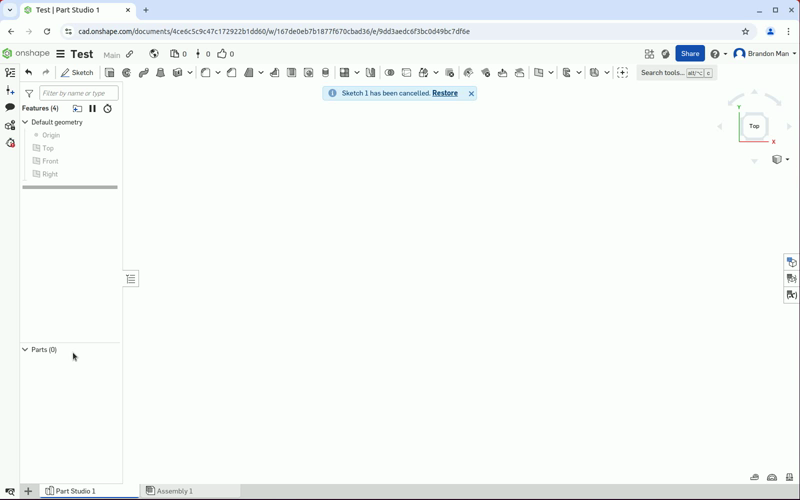
key(up)
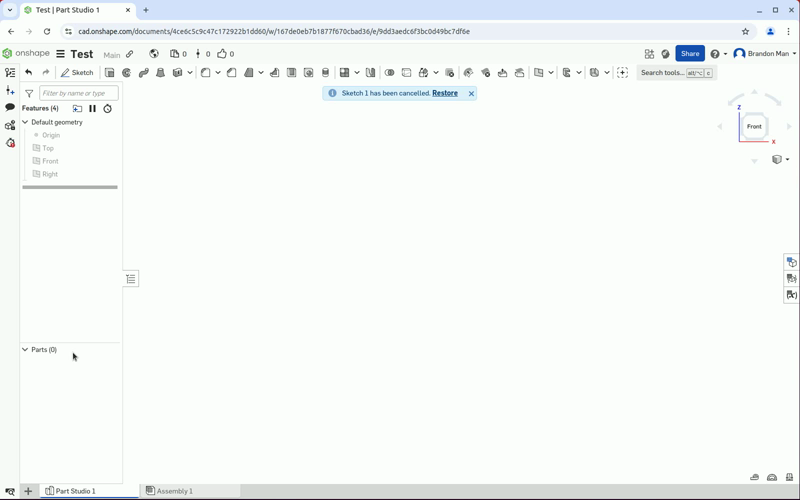
key_up(shift)
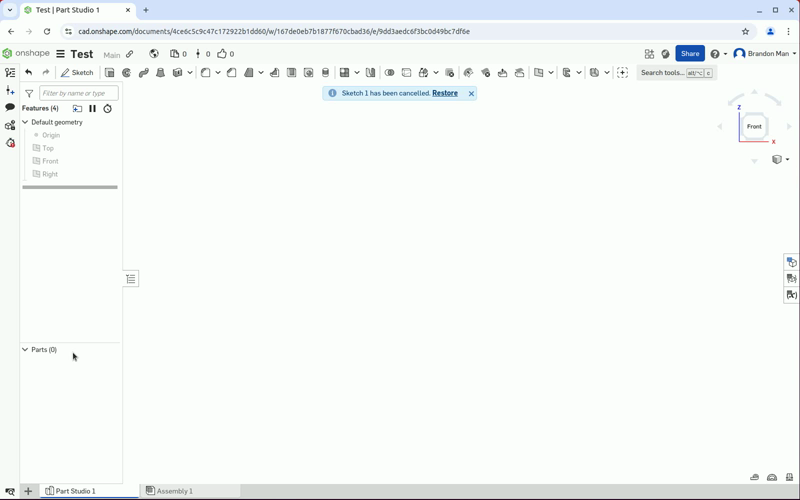
mouse_move(73, 352)
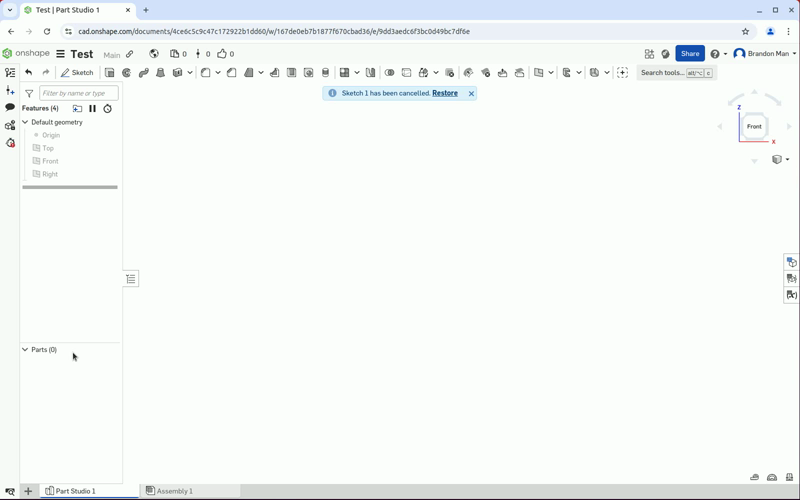
key(shift+y)
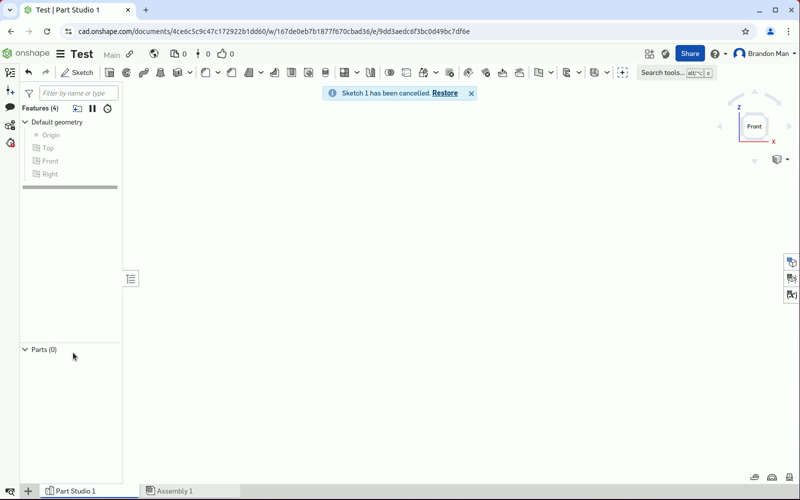
key(shift+s)
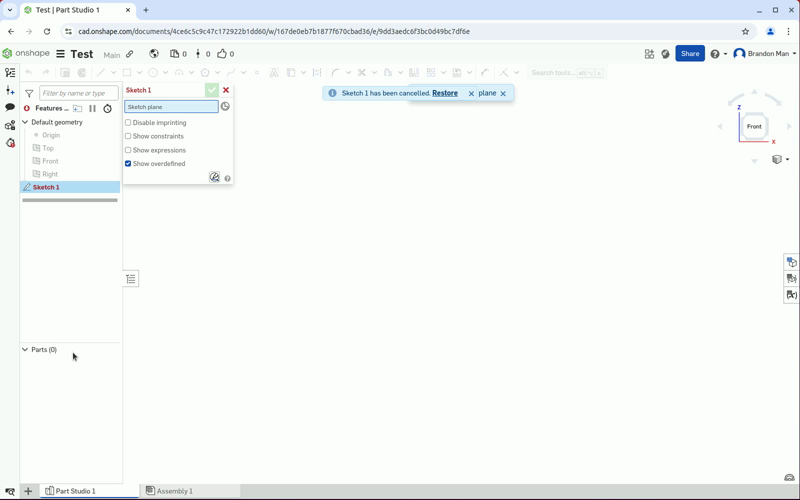
mouse_move(73, 163)
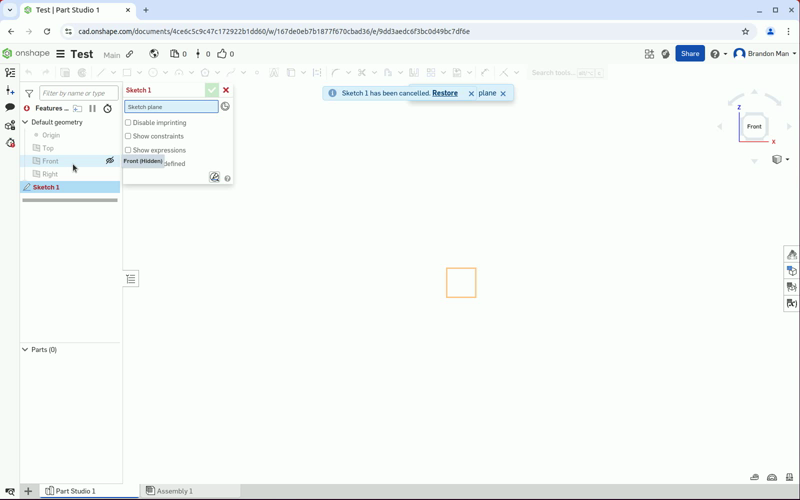
click(73, 163)
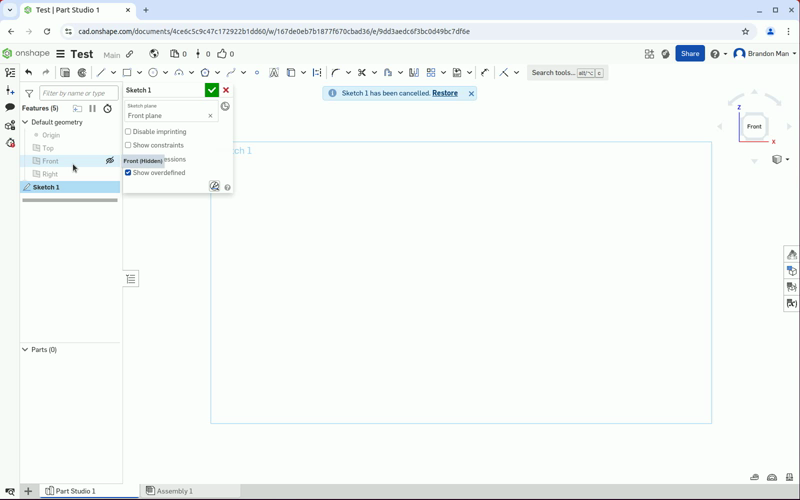
mouse_move(73, 352)
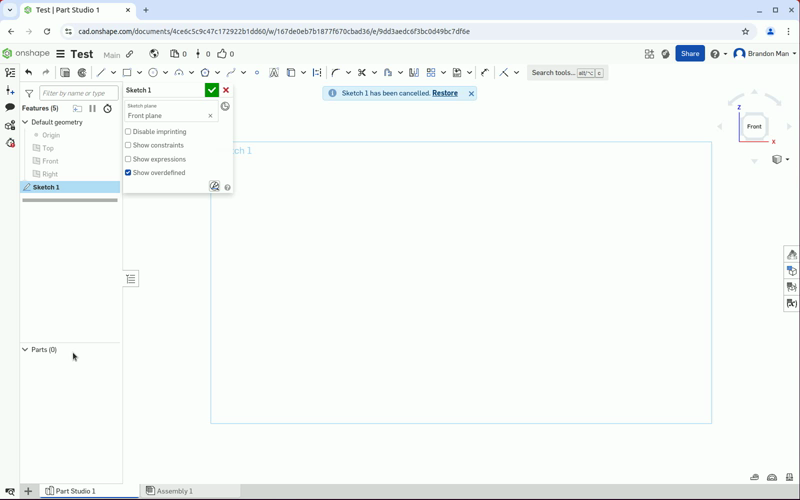
key(y)
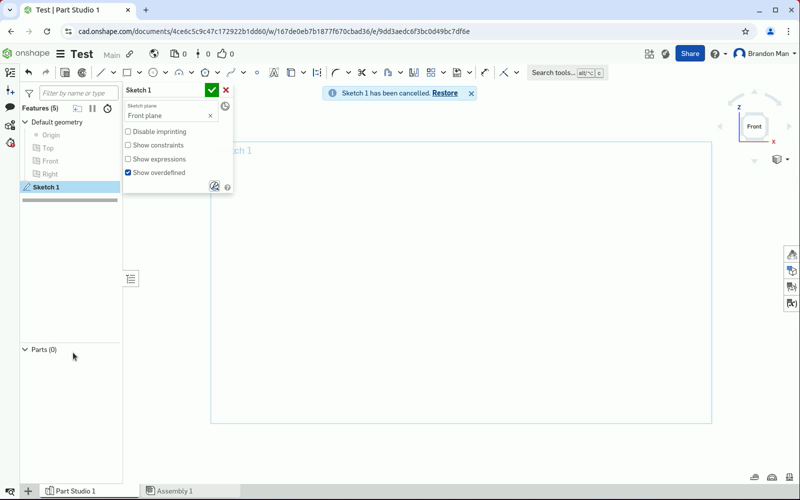
key(l)
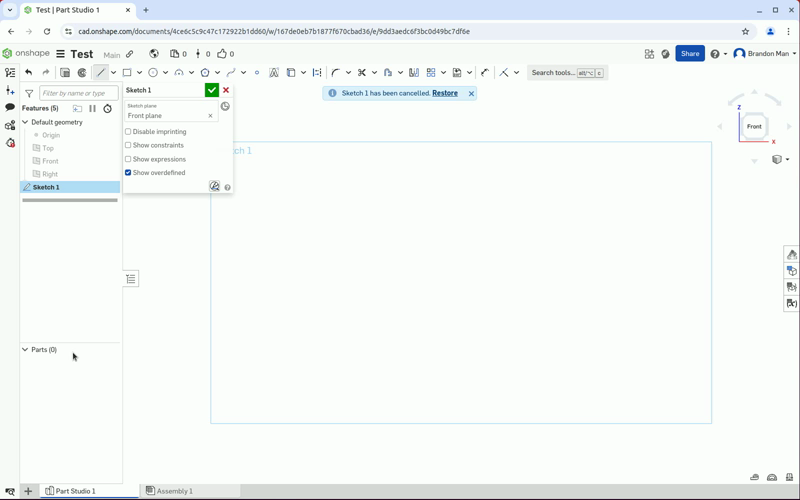
key_down(shift)
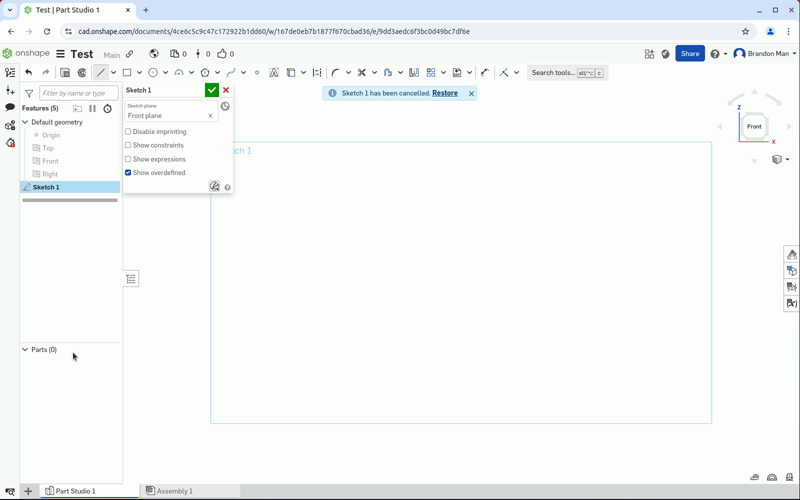
mouse_move(460, 282)
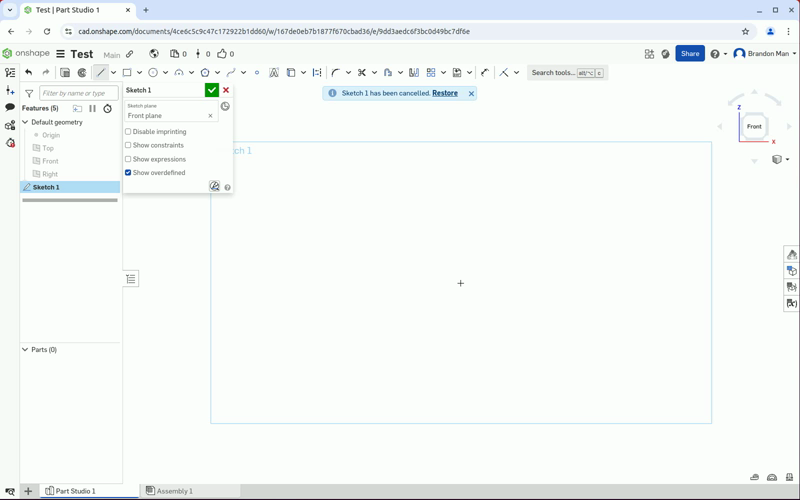
click(460, 282)
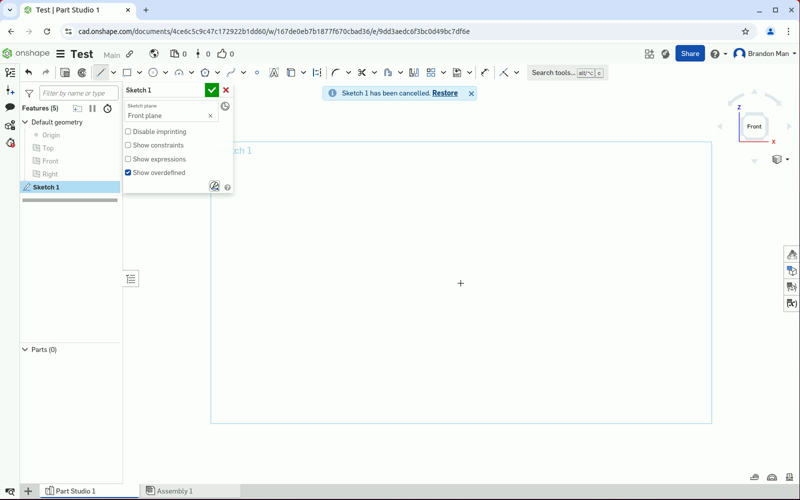
key_up(shift)
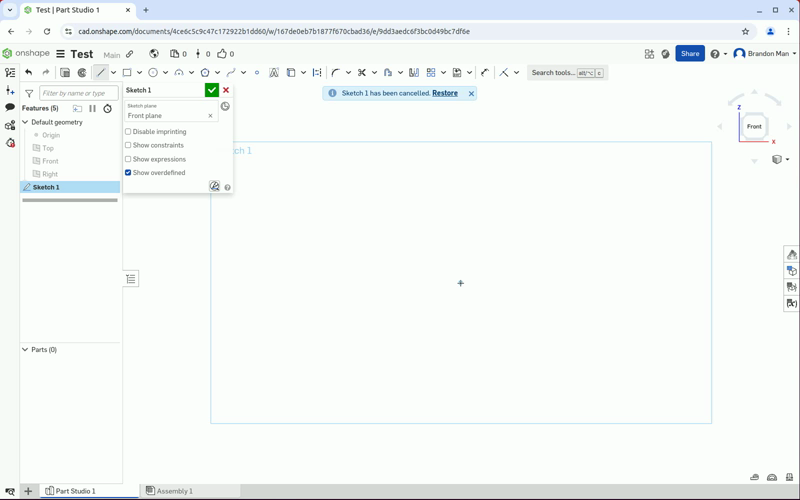
key_down(shift)
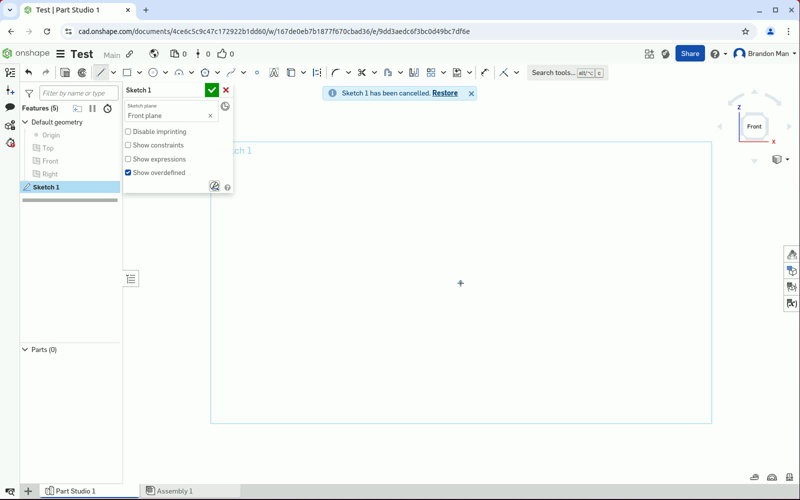
mouse_move(573, 282)
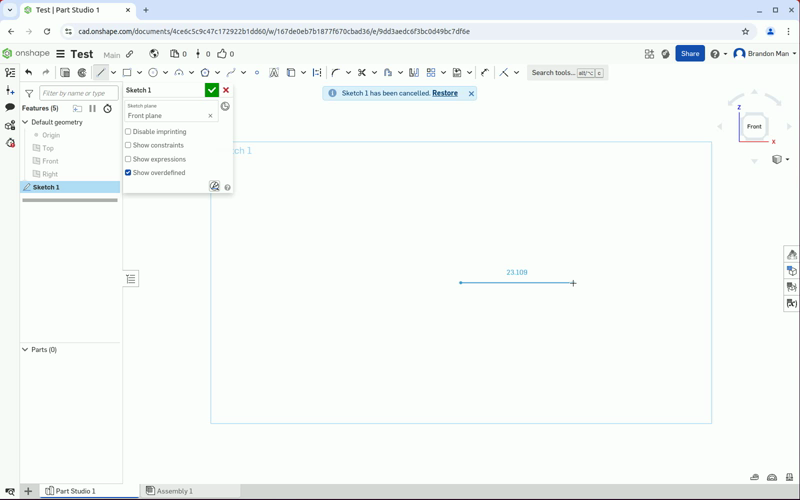
click(573, 282)
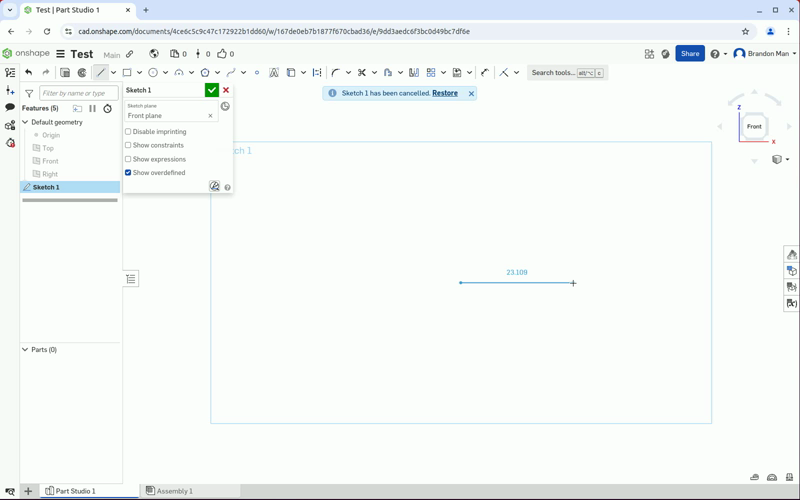
key_up(shift)
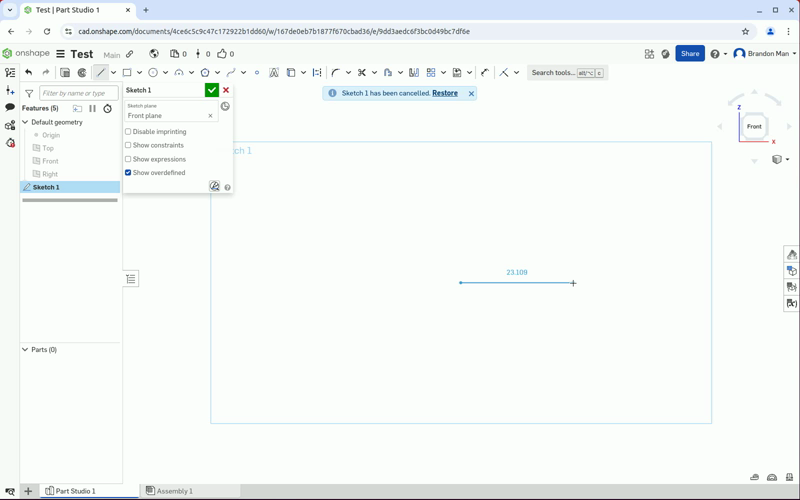
key_down(shift)
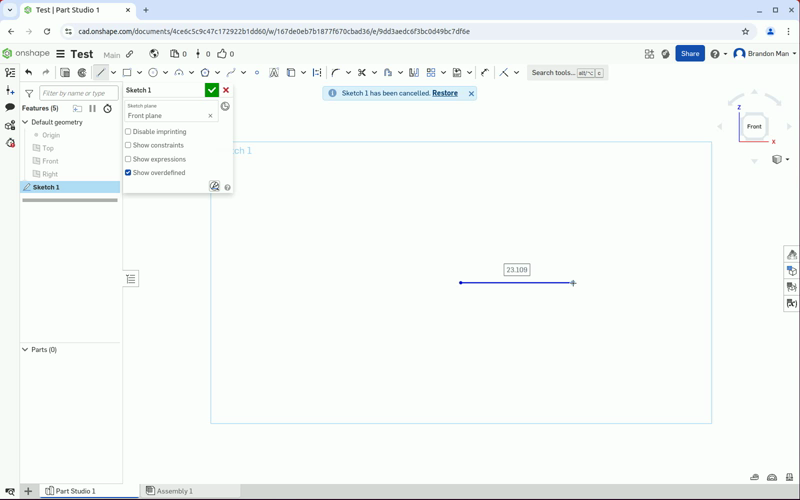
mouse_move(589, 282)
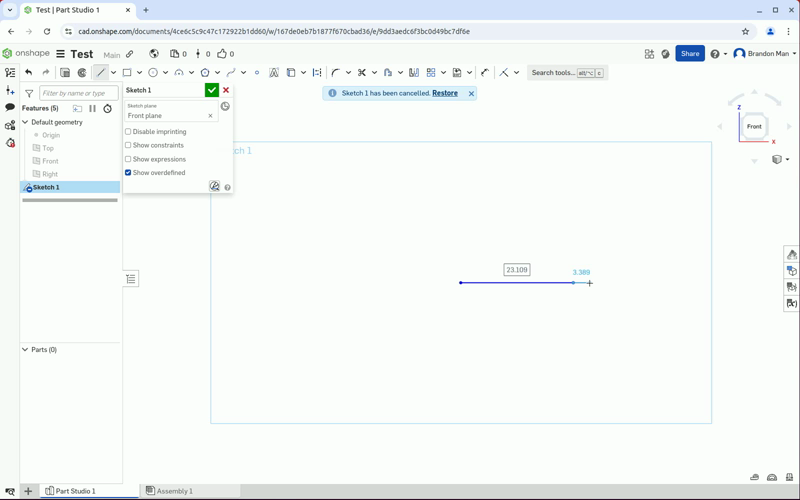
mouse_move(573, 226)
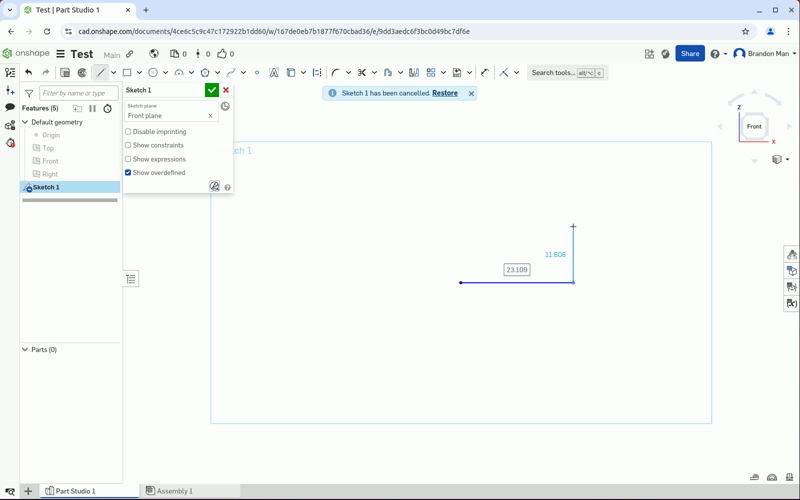
click(573, 226)
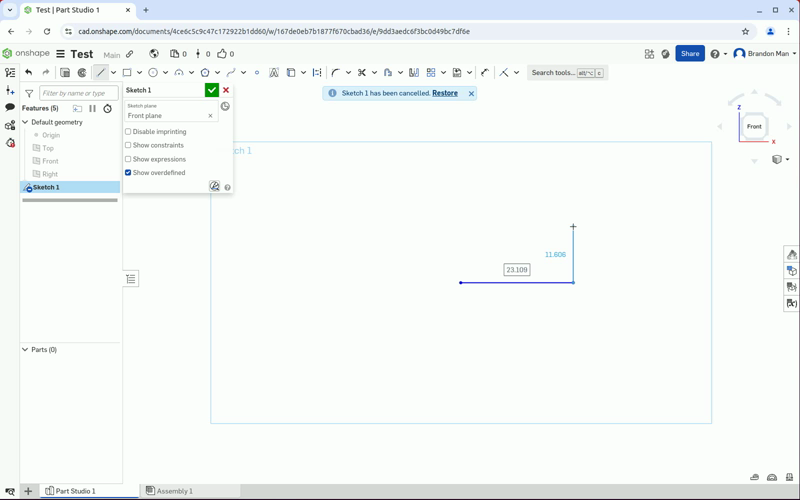
key_up(shift)
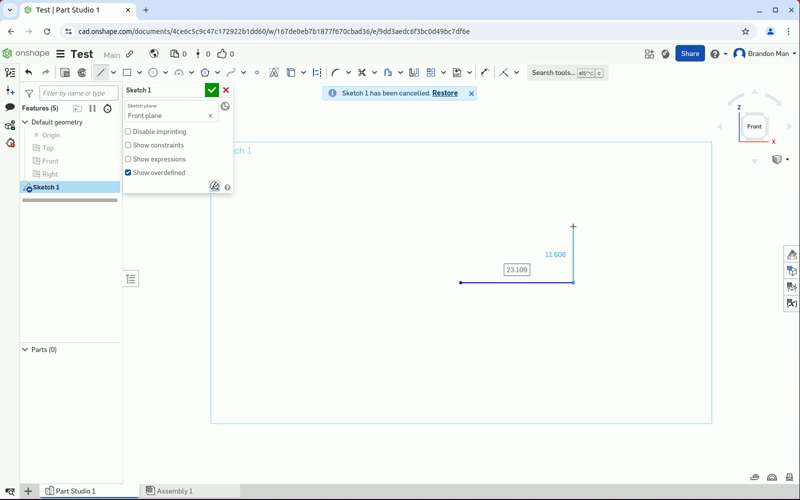
key_down(shift)
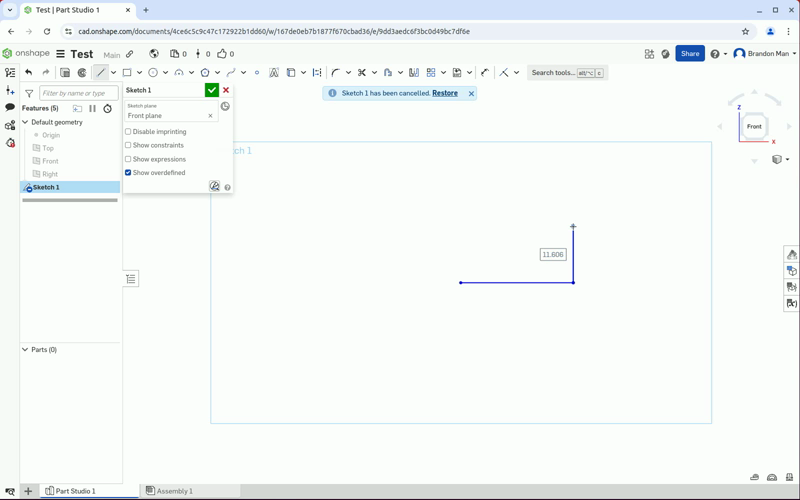
mouse_move(460, 226)
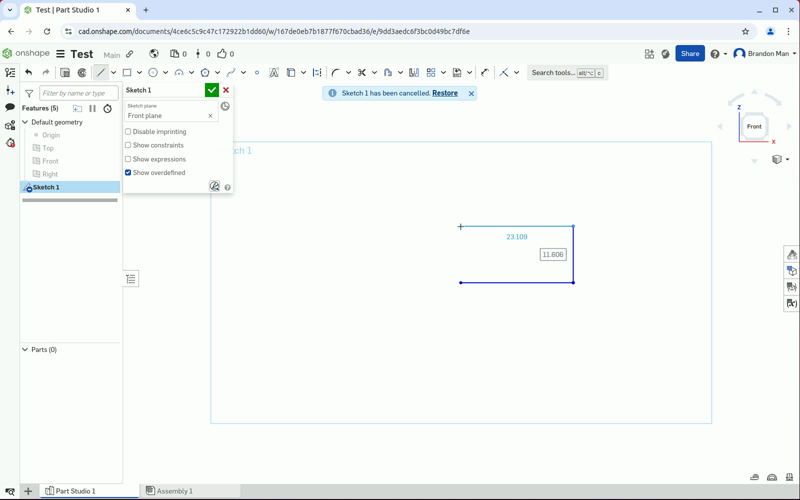
click(460, 226)
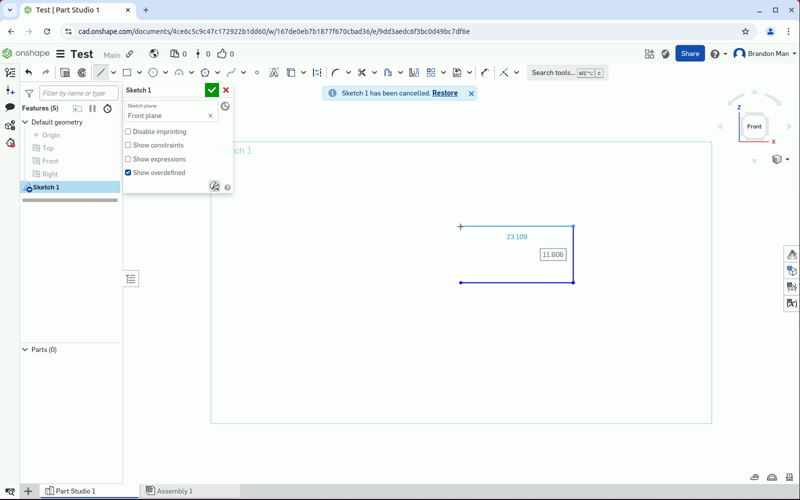
key_up(shift)
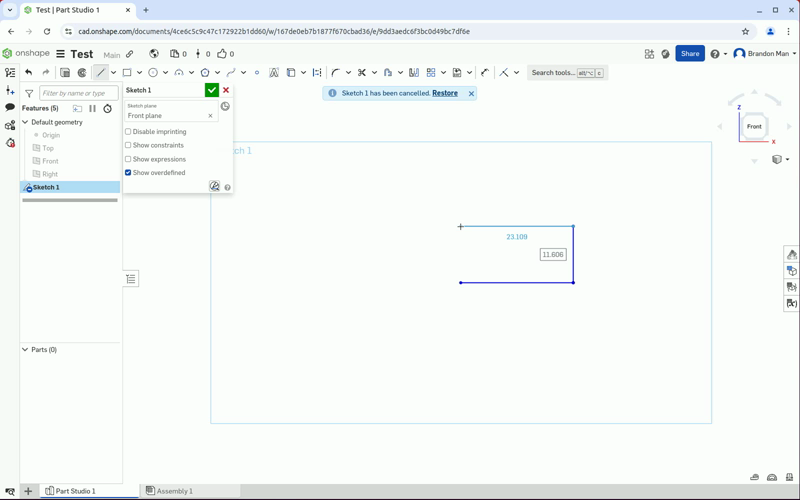
mouse_move(490, 226)
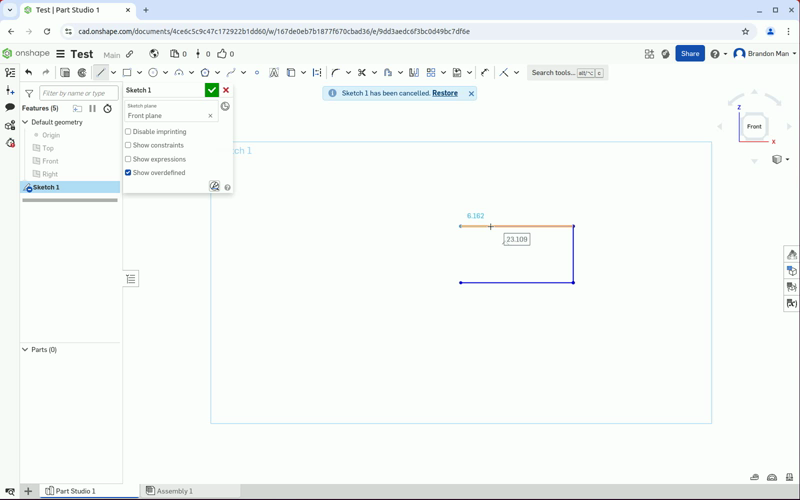
key_down(shift)
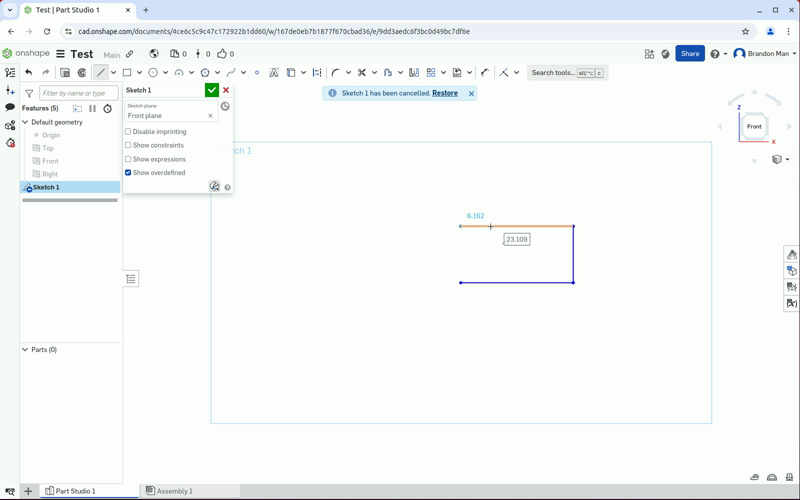
mouse_move(460, 282)
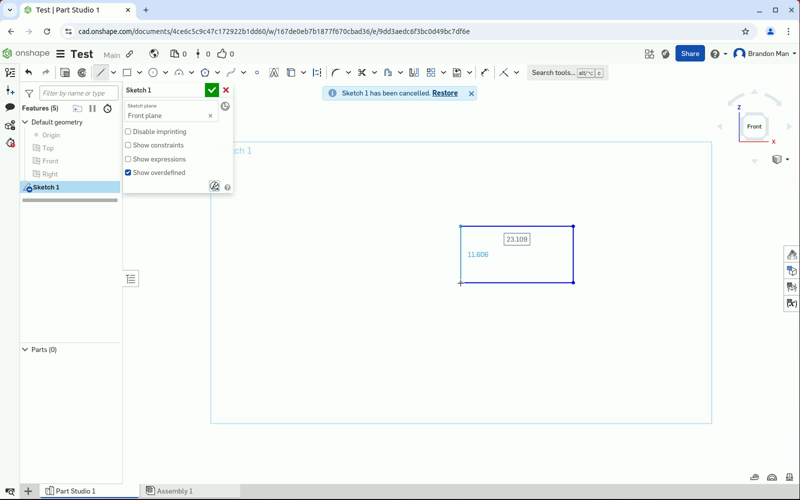
key_up(shift)
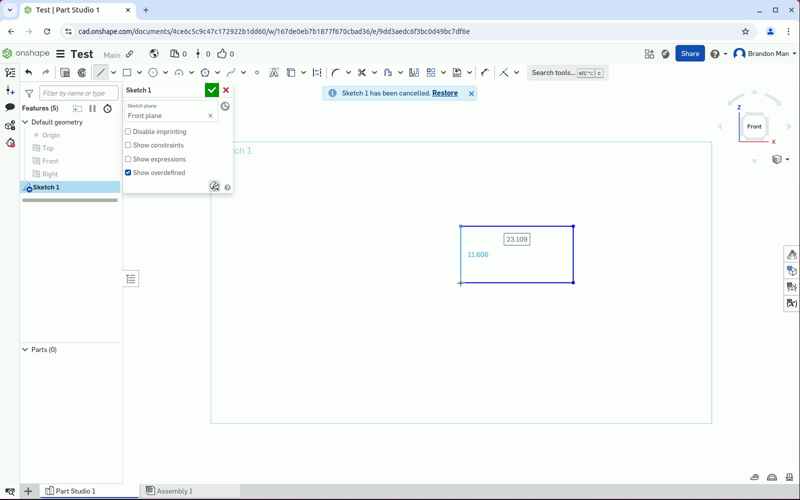
click(460, 282)
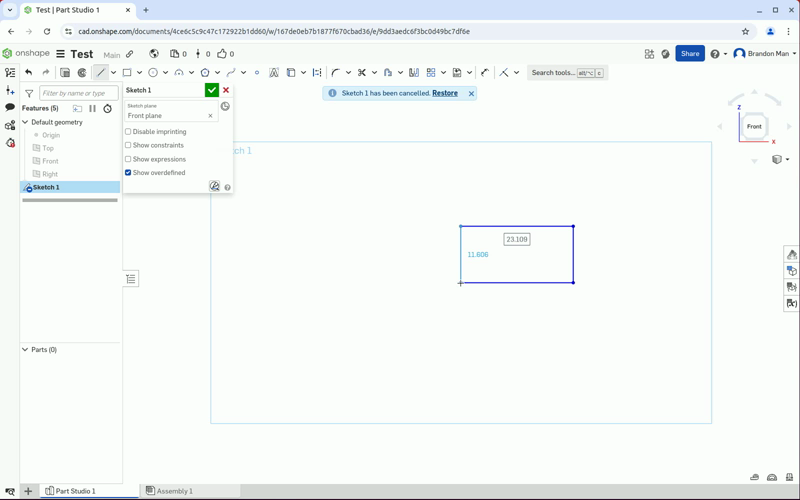
key(esc)
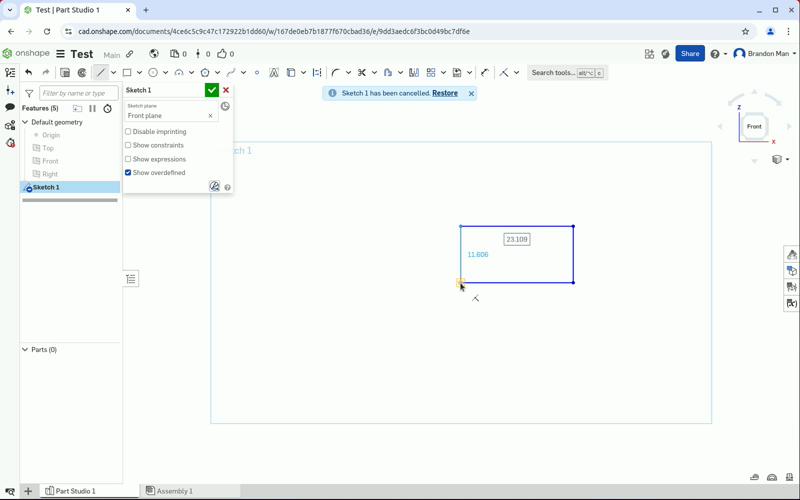
mouse_move(499, 259)
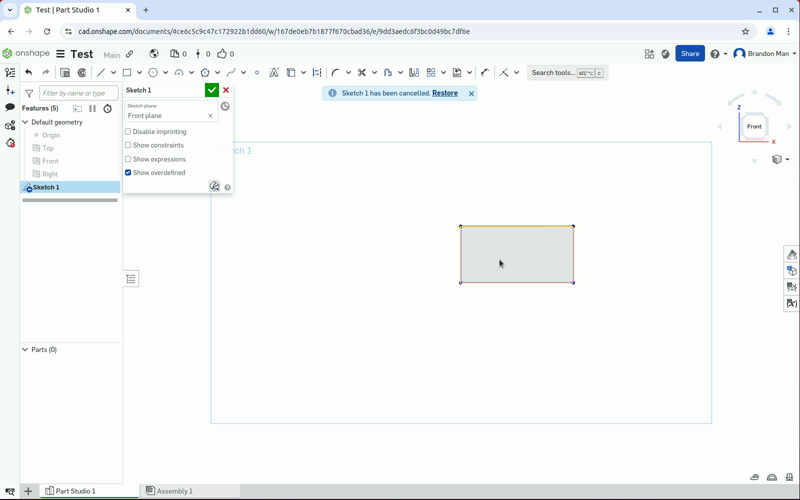
click(499, 259)
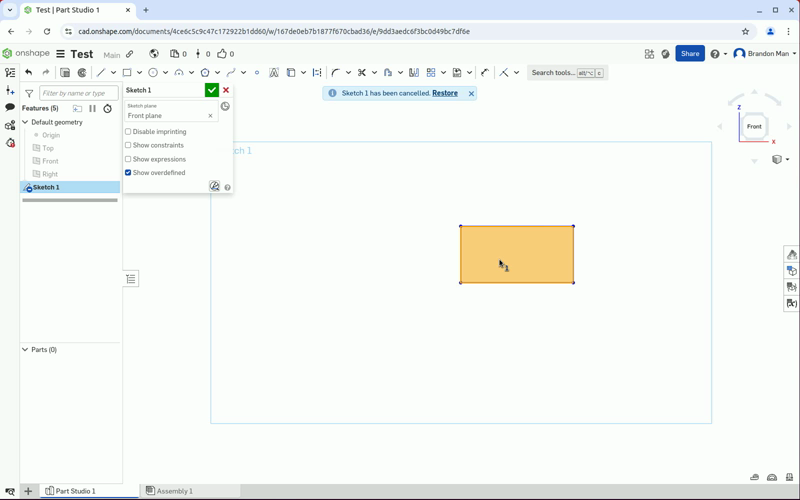
mouse_move(73, 352)
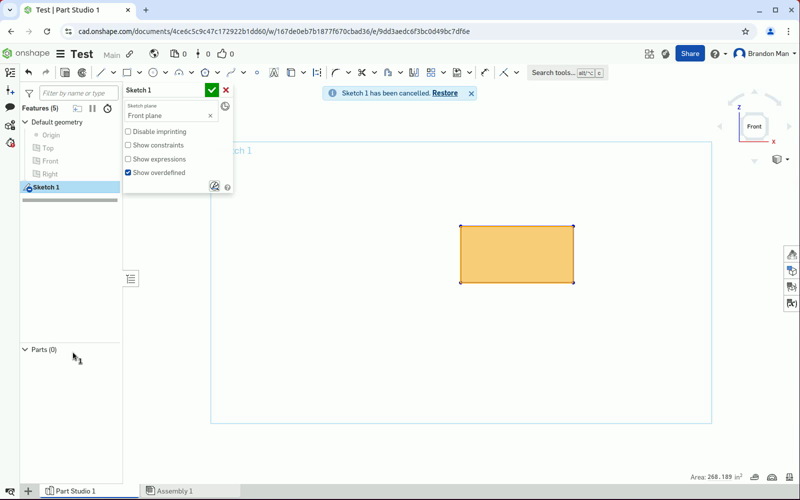
key(shift+y)
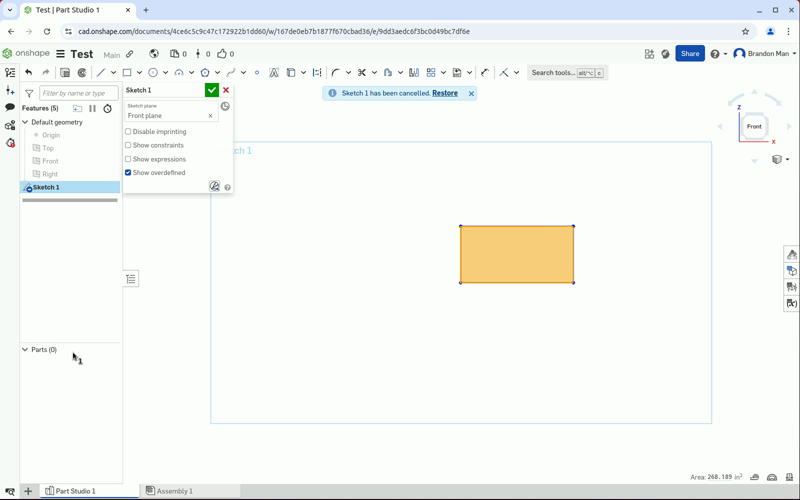
key(shift+e)
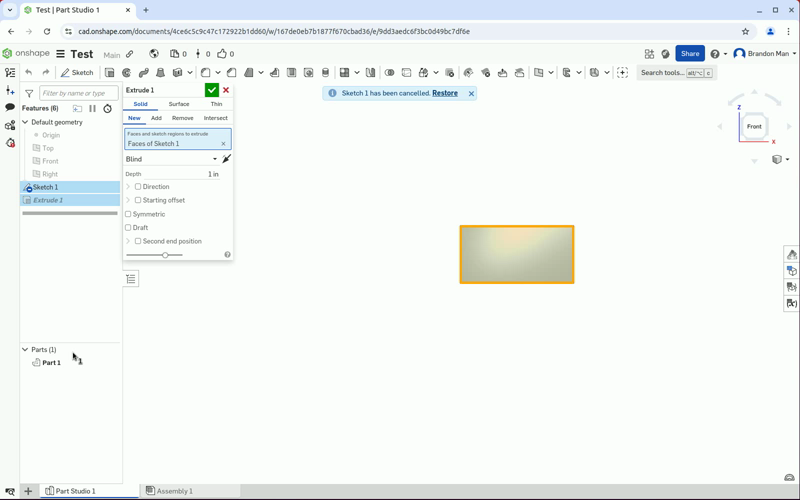
mouse_move(143, 106)
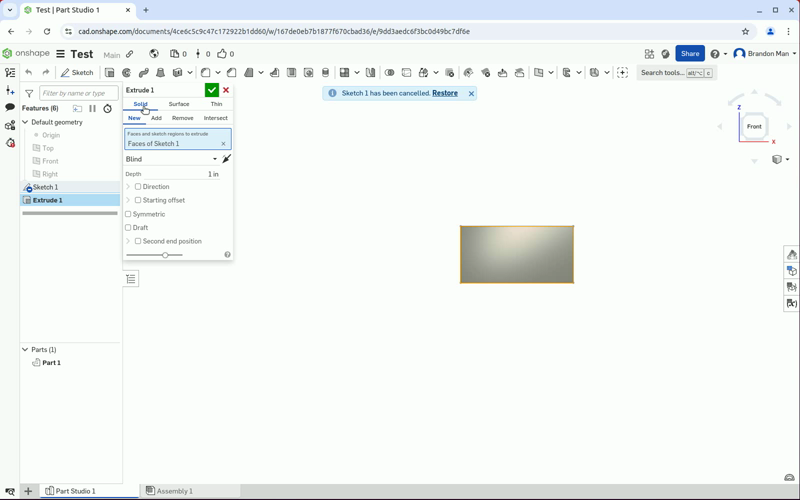
click(143, 106)
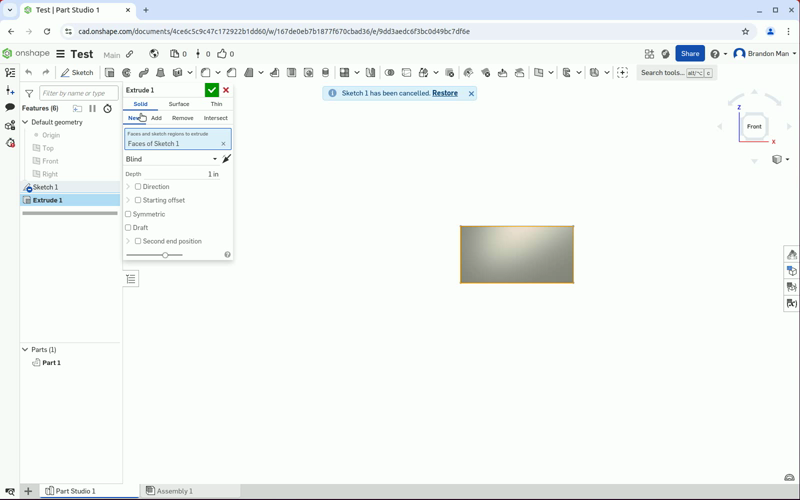
mouse_move(137, 120)
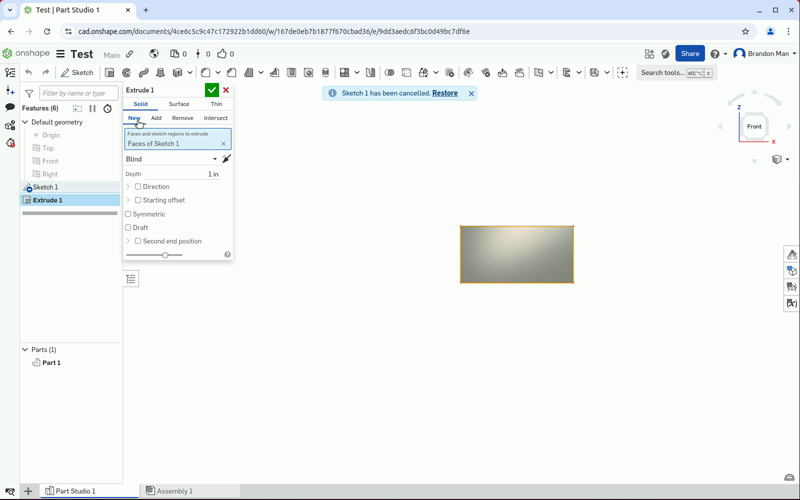
click(137, 120)
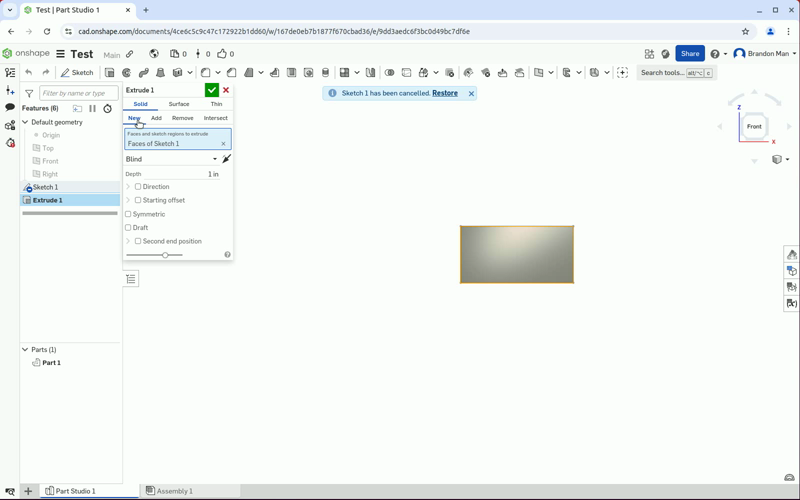
key(tab, 4)
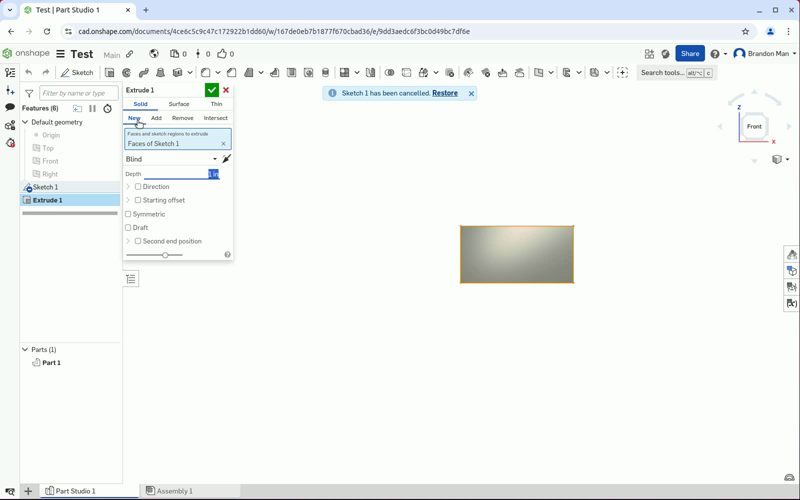
text(11.554)
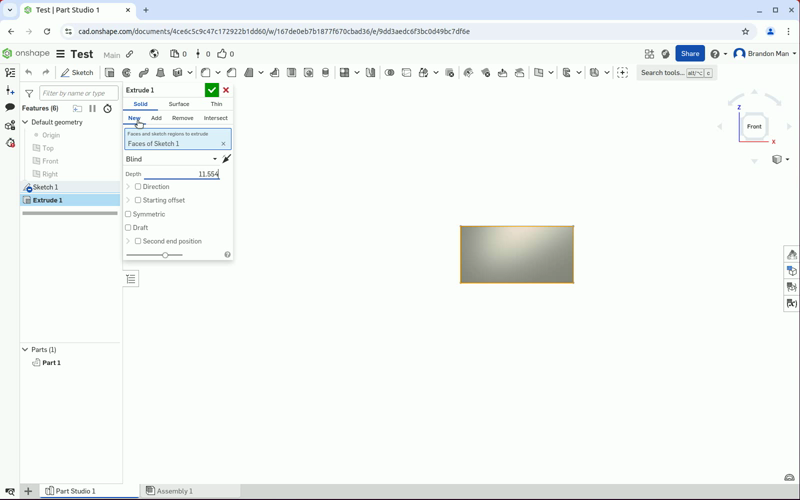
key(enter)
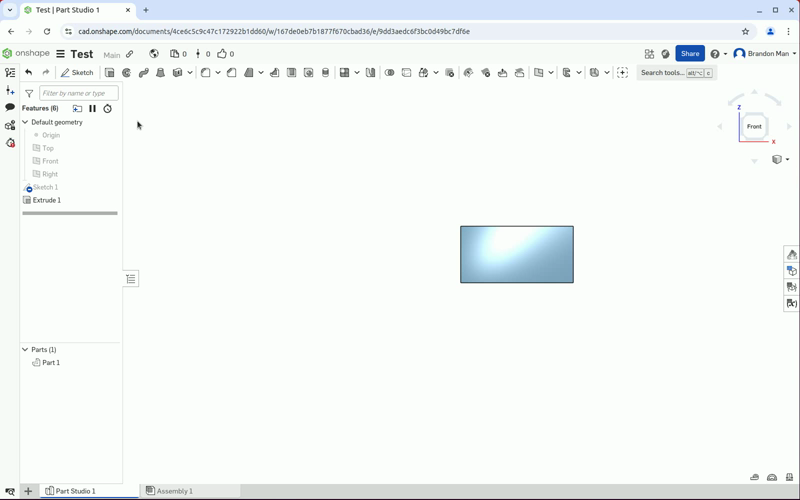
key(shift+h)
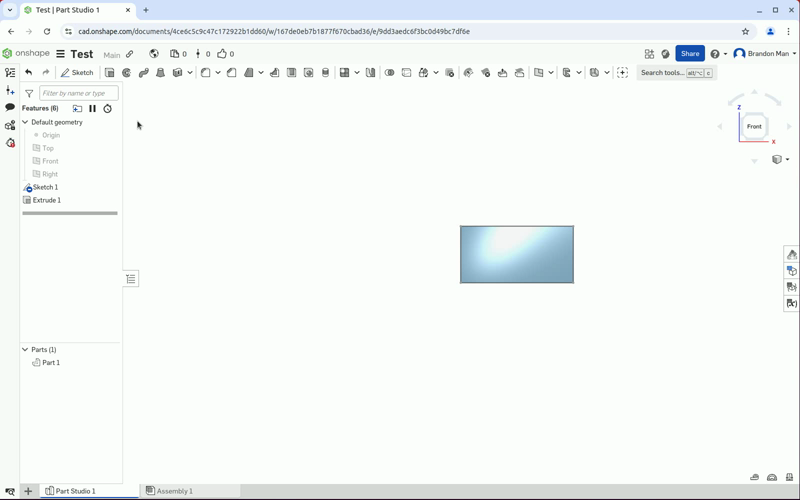
key(shift+h)
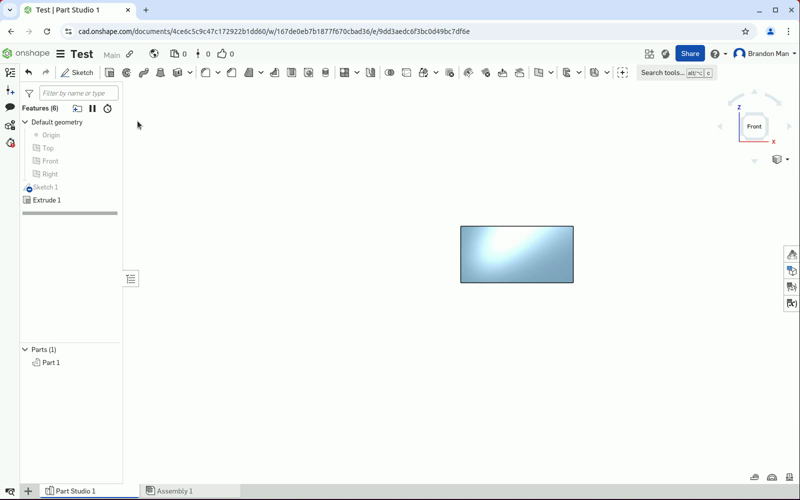
mouse_move(73, 189)
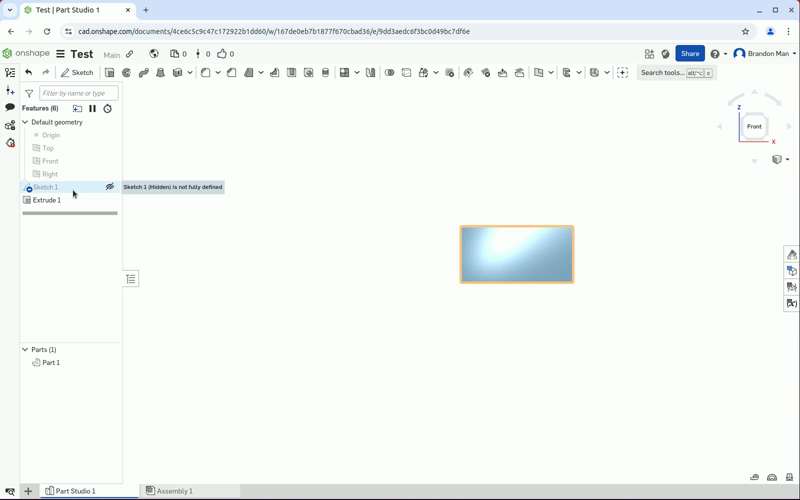
click(73, 189)
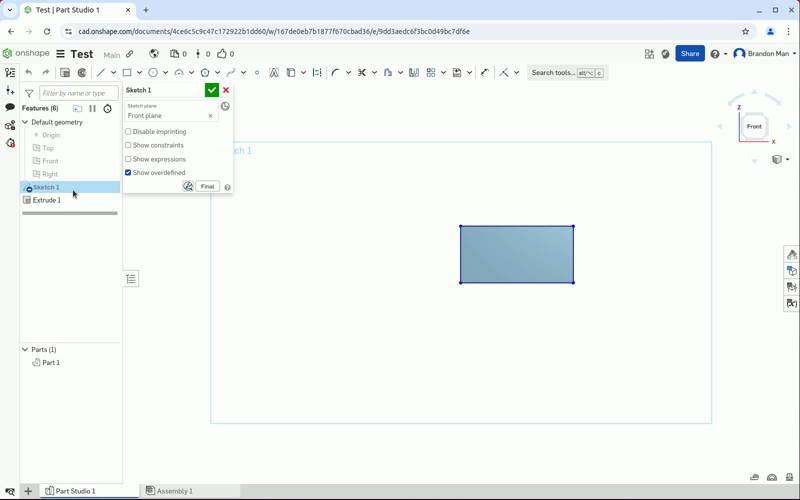
mouse_move(229, 92)
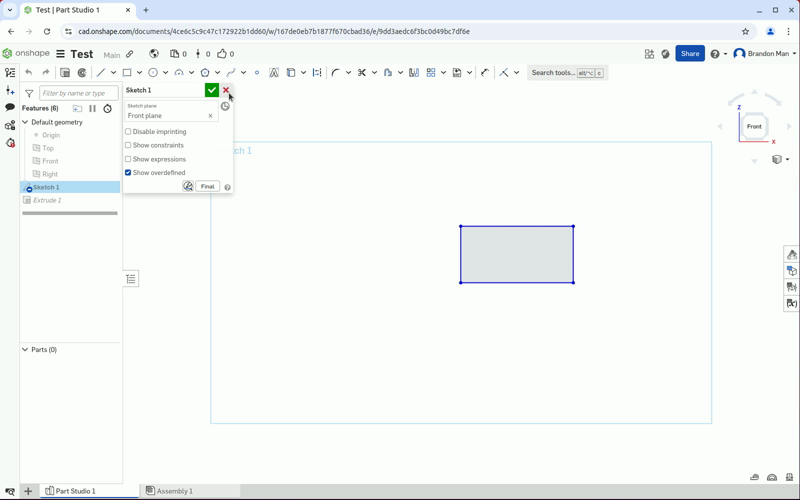
click(229, 92)
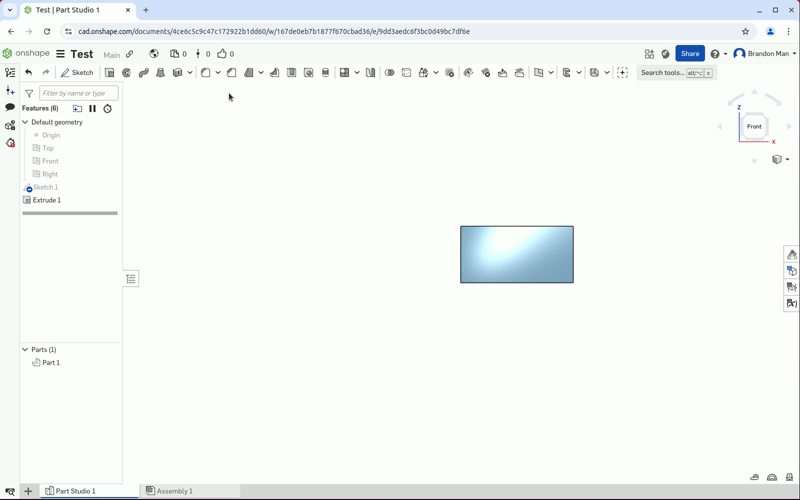
mouse_move(541, 75)
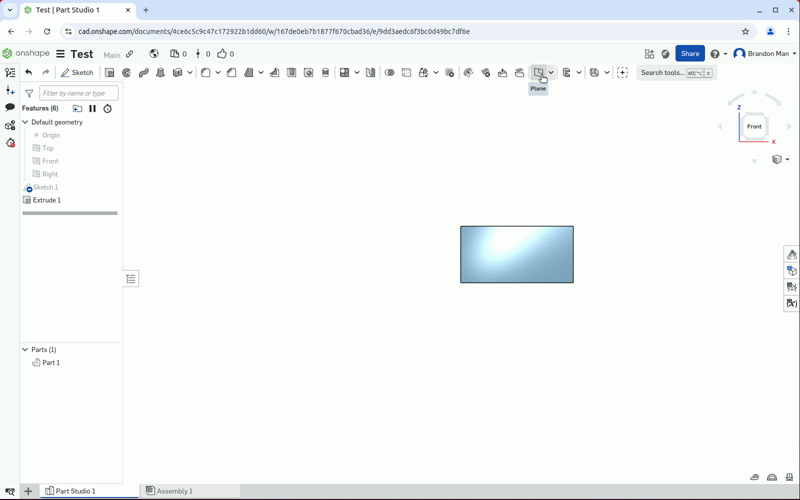
click(541, 75)
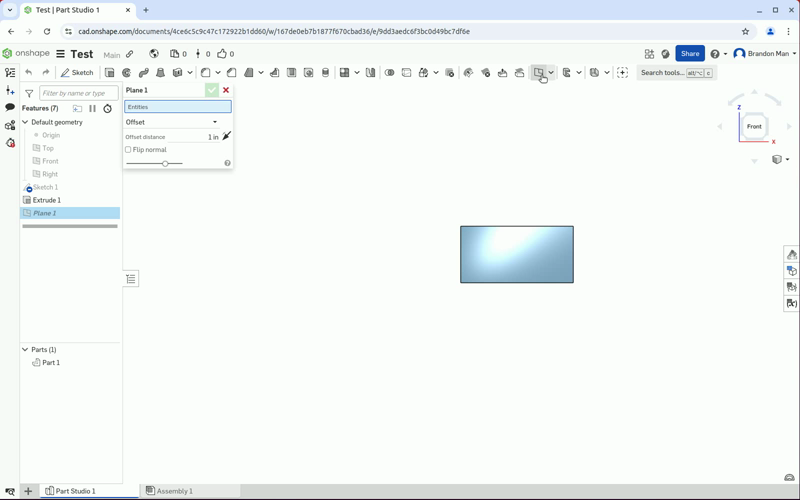
mouse_move(73, 163)
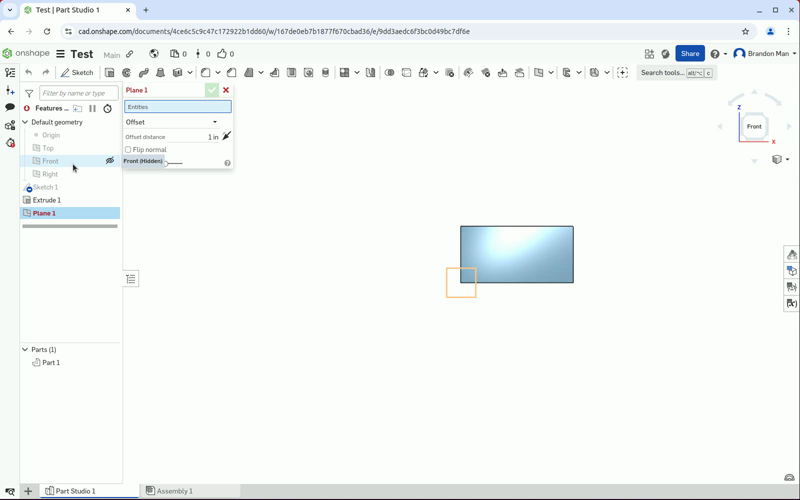
click(73, 163)
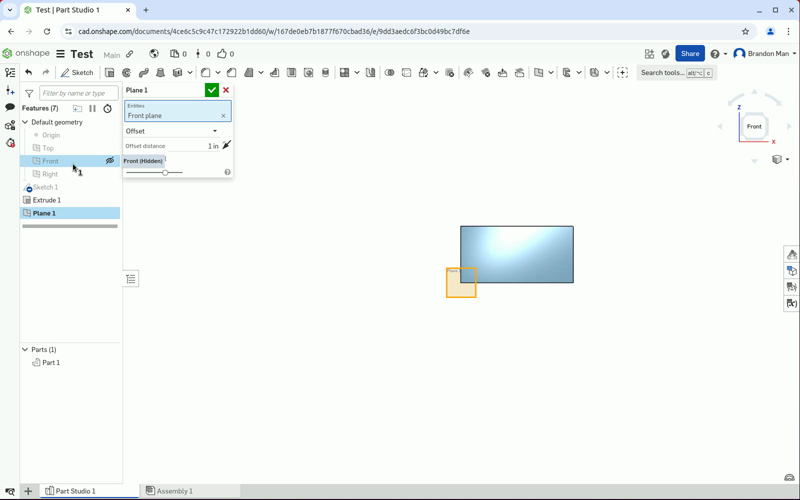
key(tab, 2)
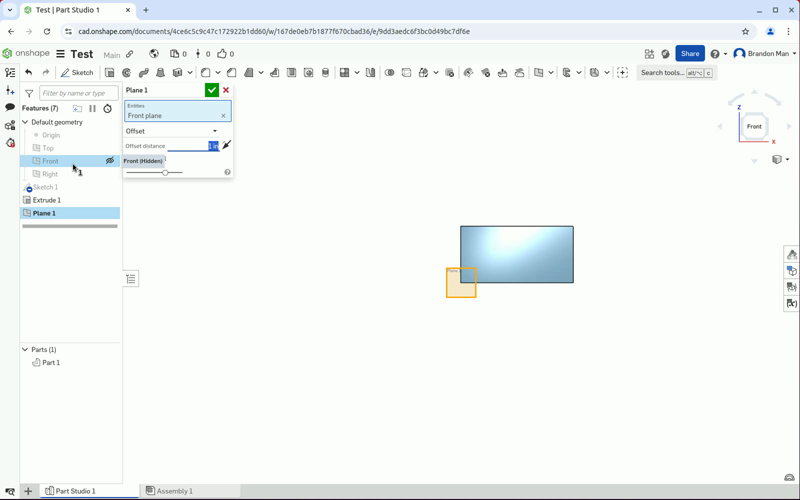
text(11.554)
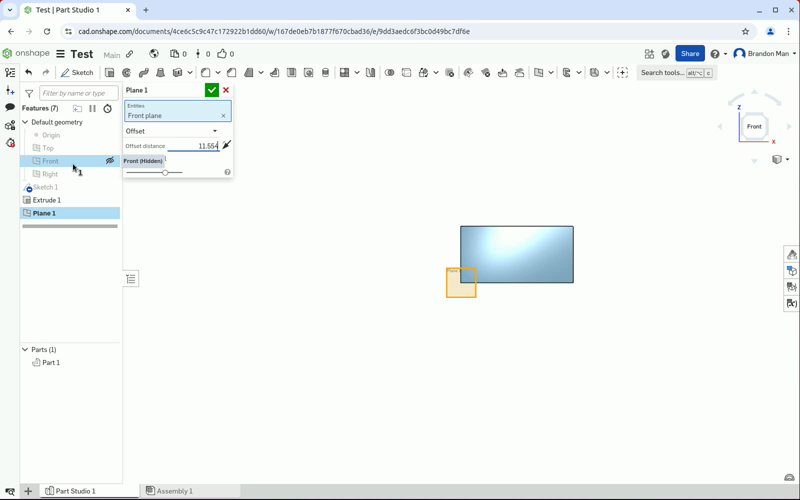
key(enter, 2)
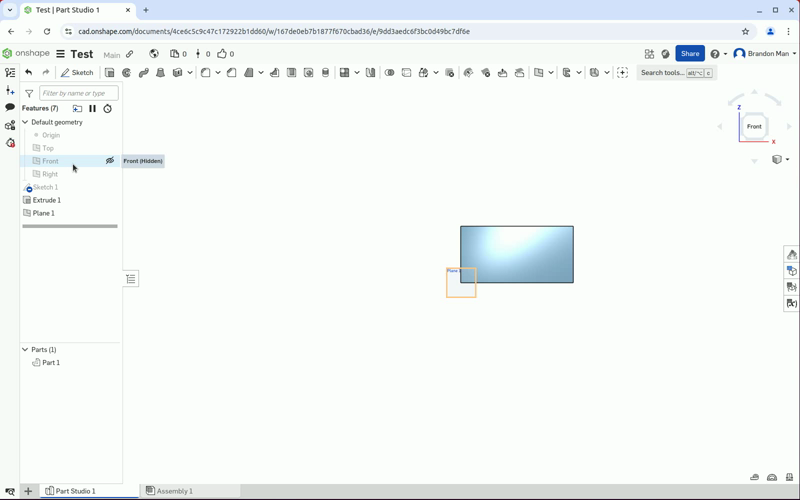
key(shift+s)
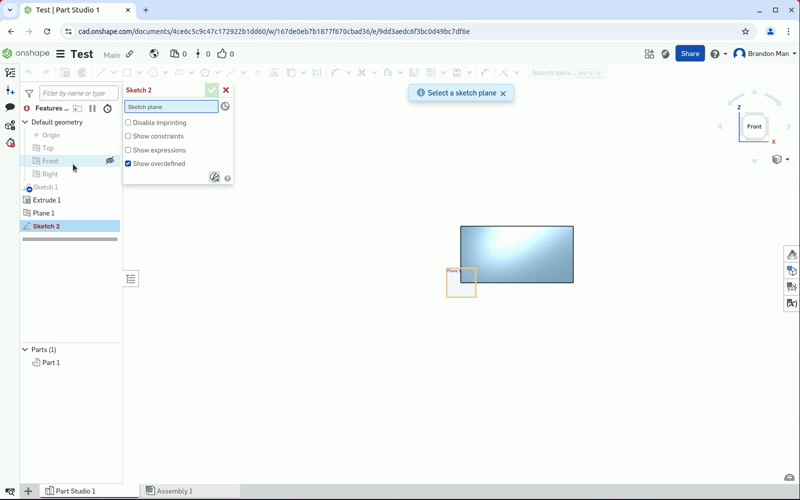
mouse_move(73, 215)
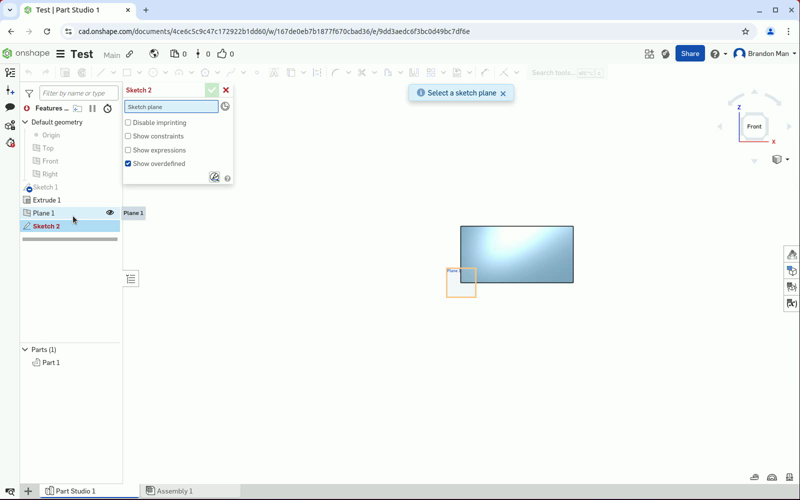
click(73, 215)
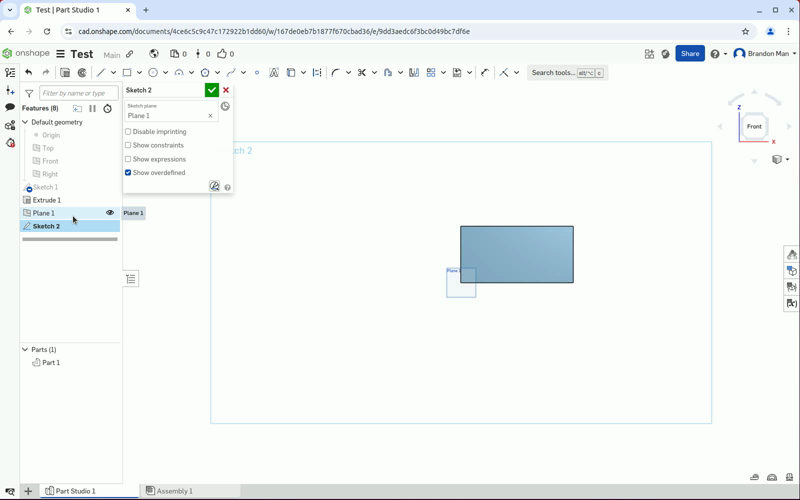
mouse_move(73, 352)
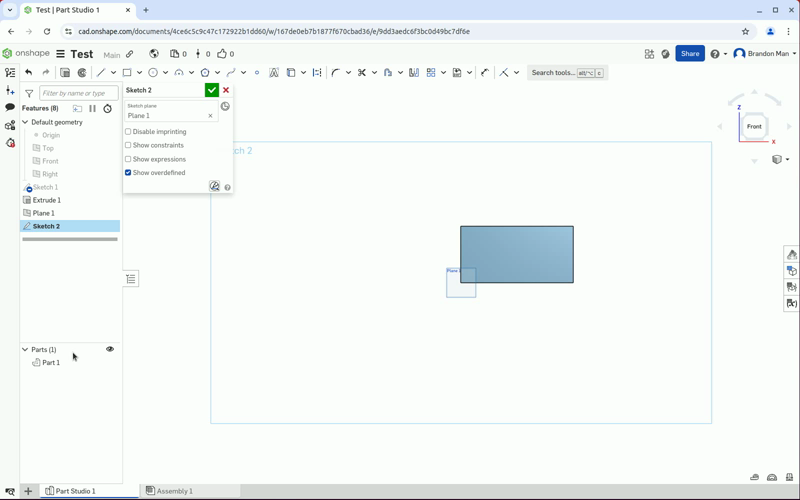
key(y)
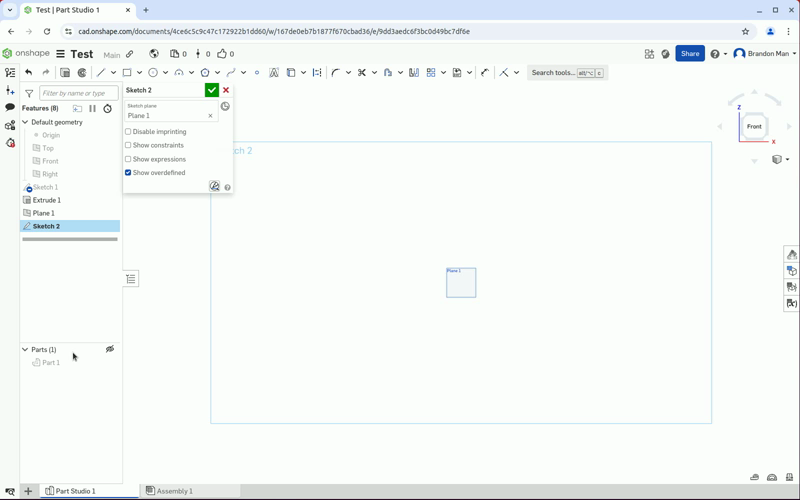
key(l)
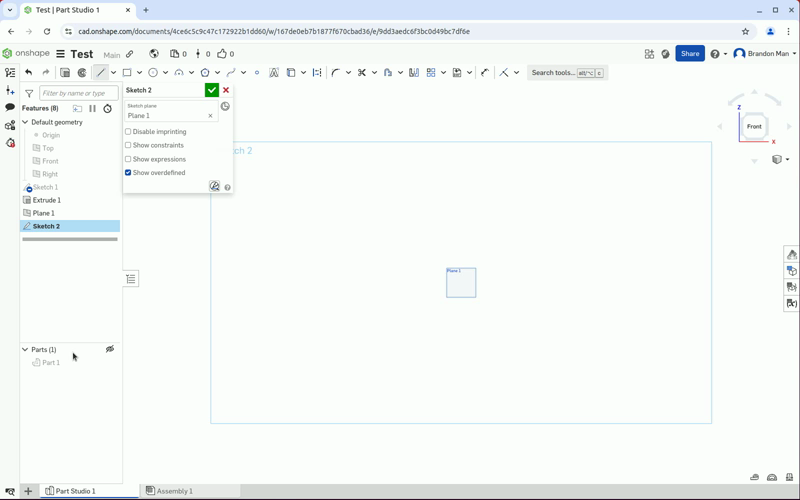
key_down(shift)
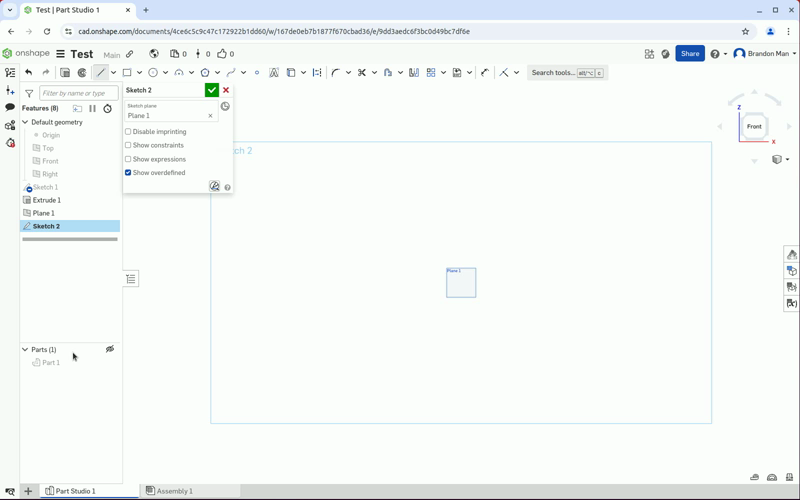
mouse_move(502, 254)
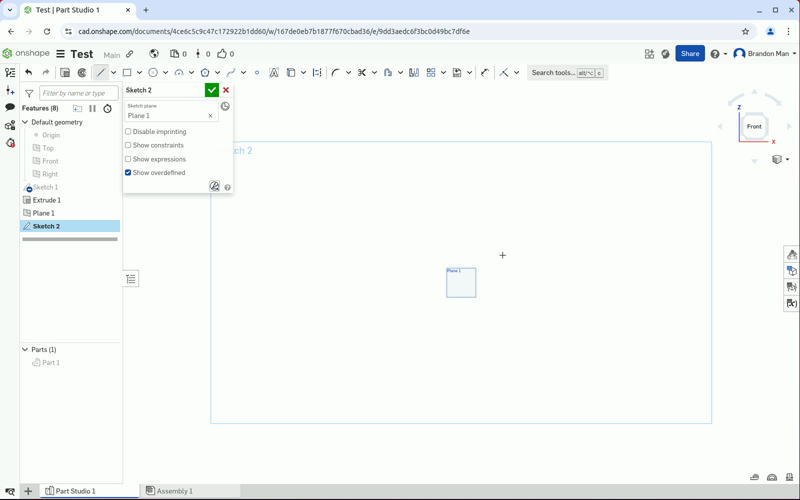
click(502, 254)
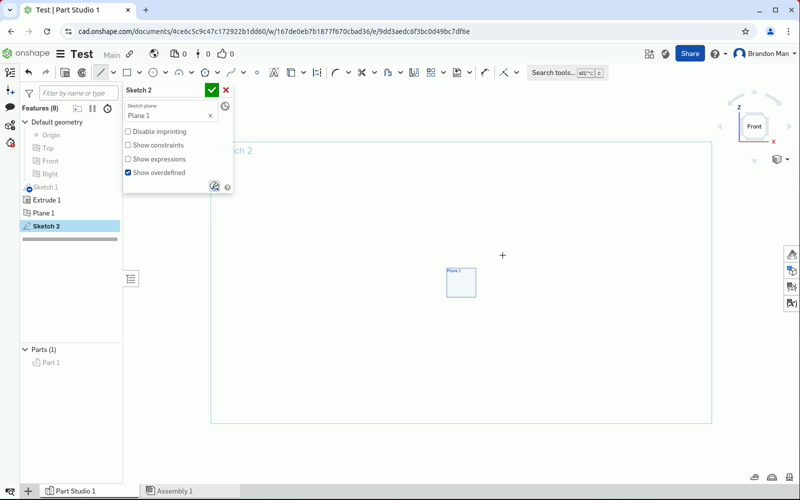
key_up(shift)
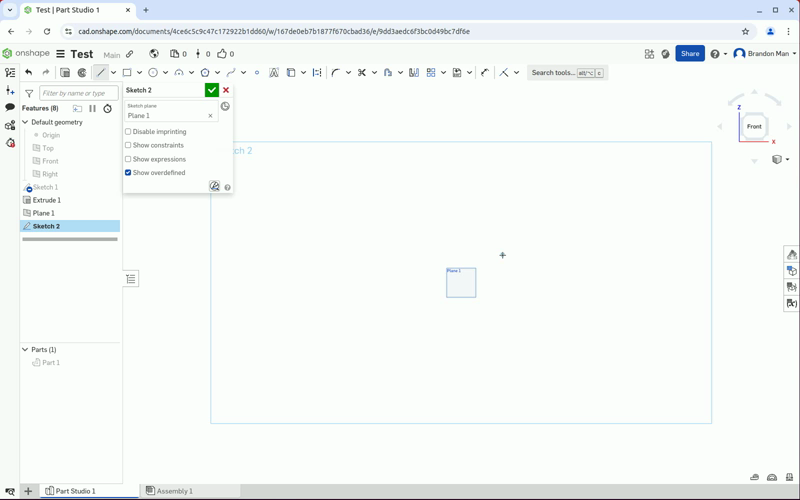
key_down(shift)
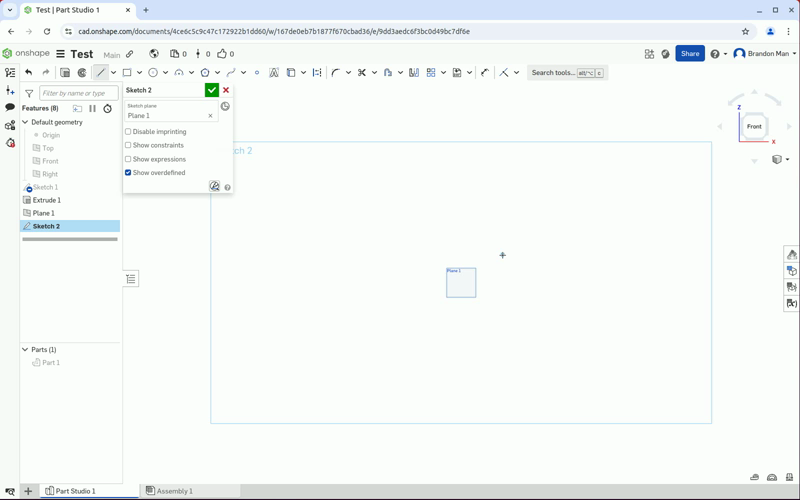
mouse_move(573, 254)
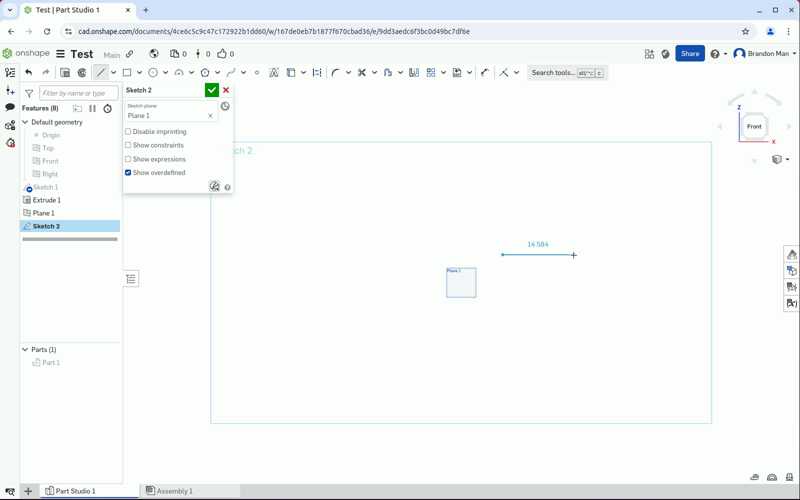
click(573, 254)
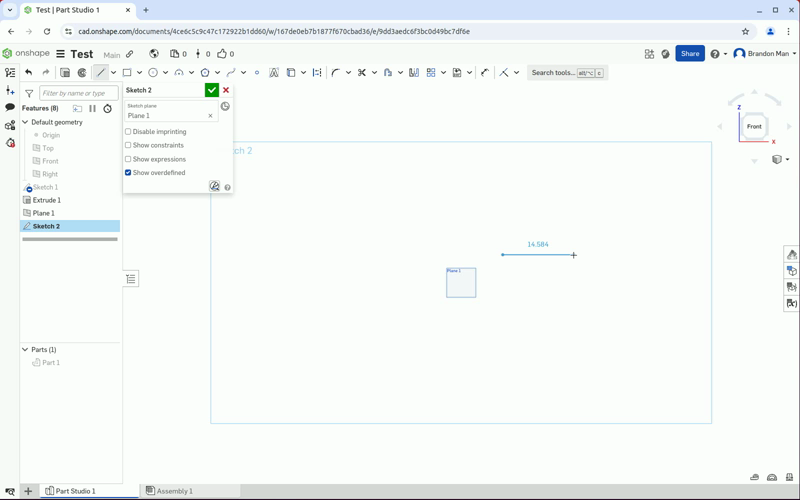
key_up(shift)
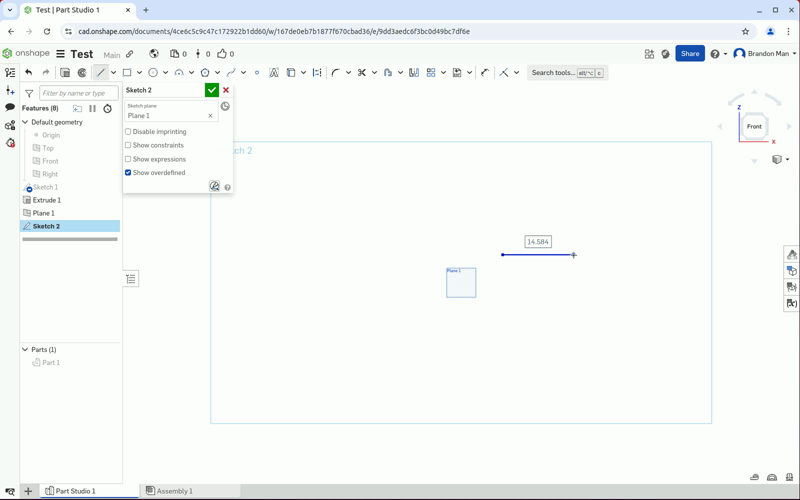
key_down(shift)
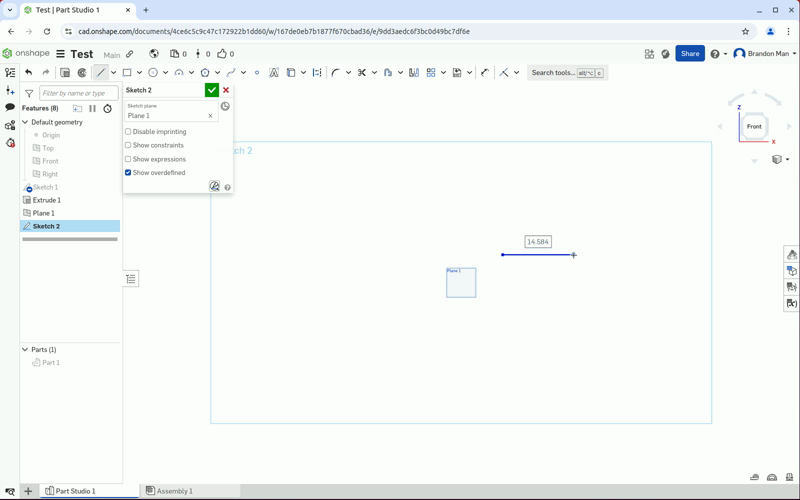
mouse_move(589, 254)
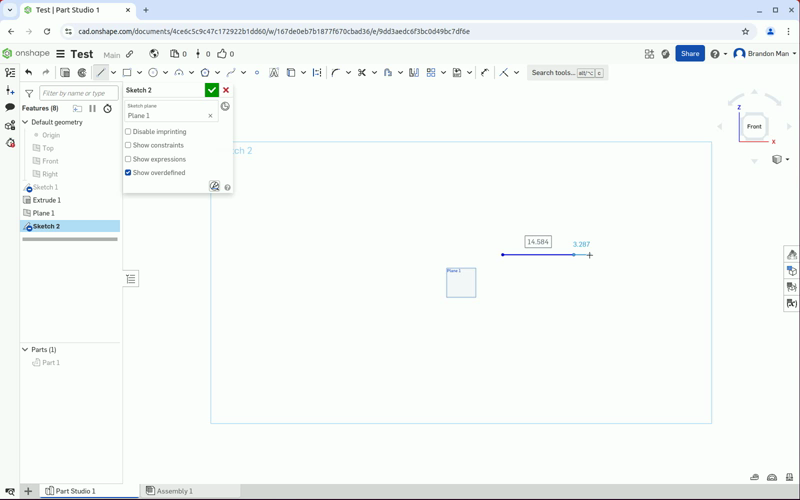
mouse_move(573, 226)
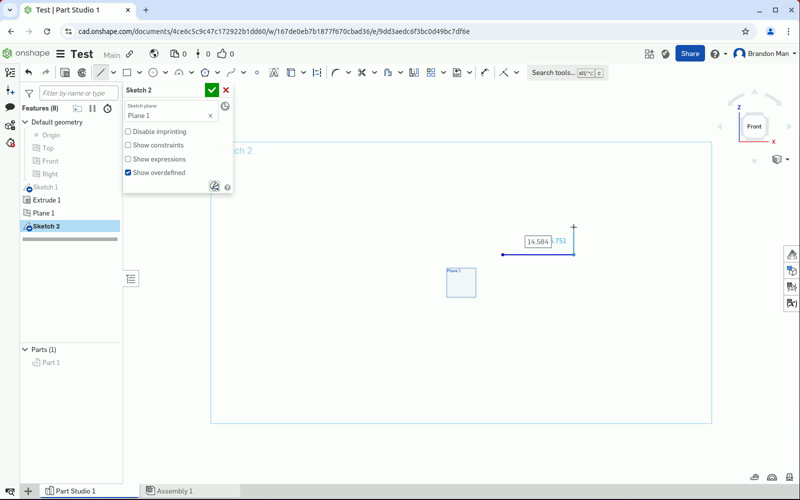
click(573, 226)
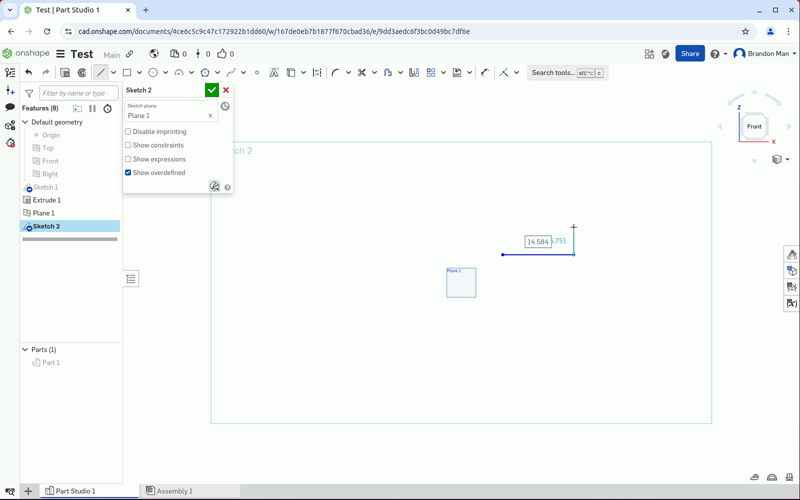
key_up(shift)
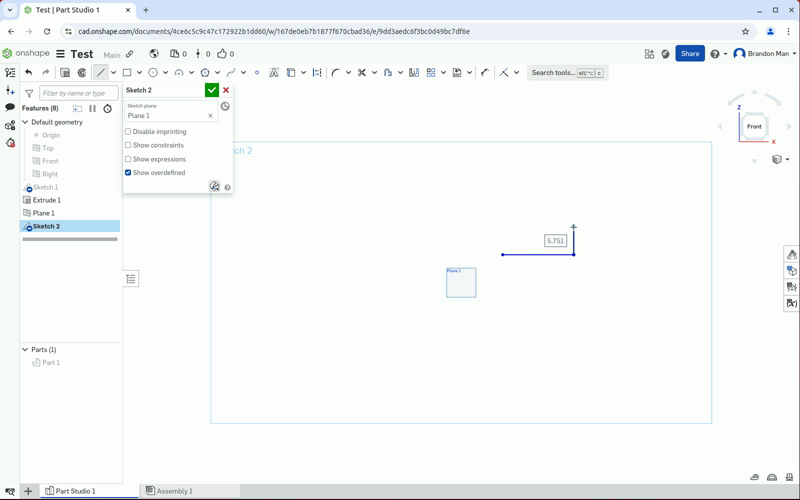
key_down(shift)
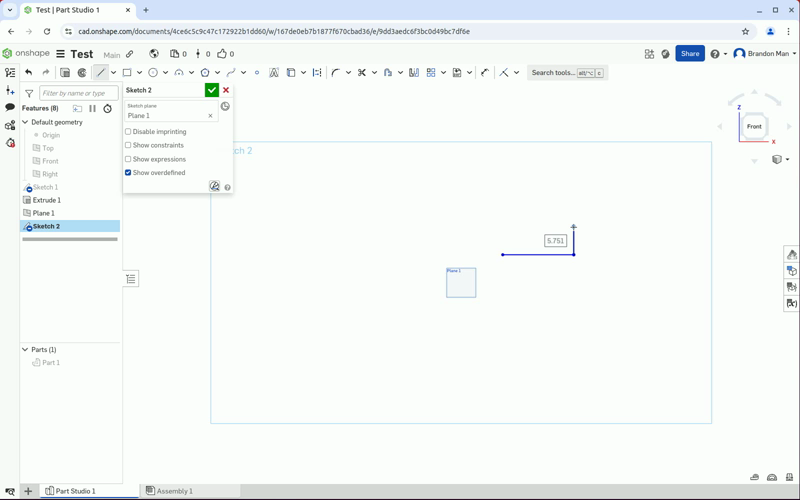
mouse_move(502, 226)
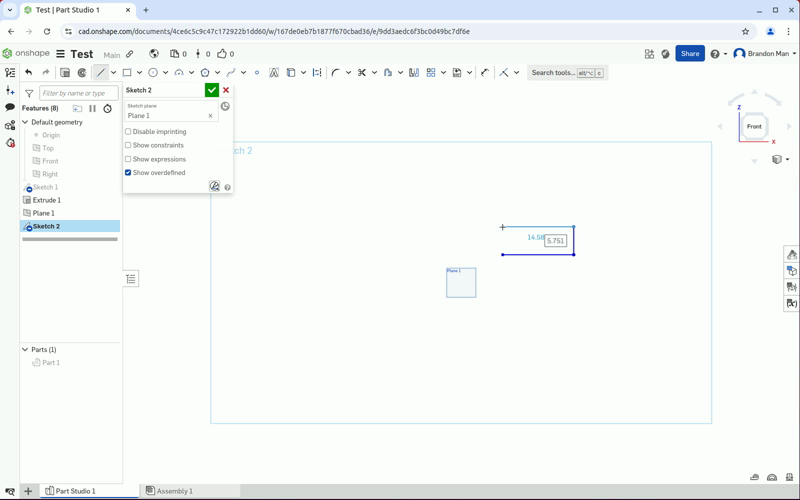
click(502, 226)
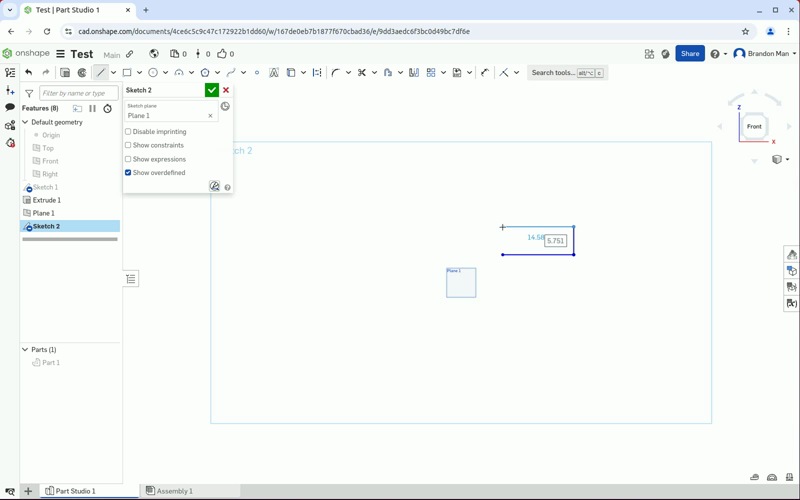
key_up(shift)
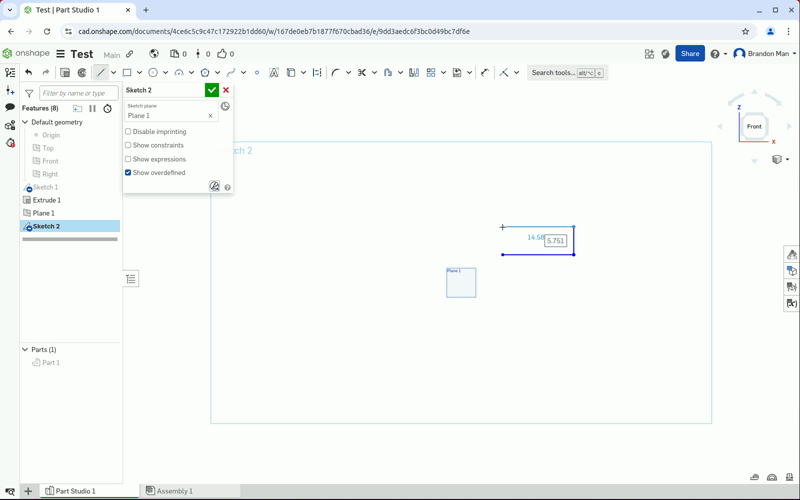
mouse_move(532, 226)
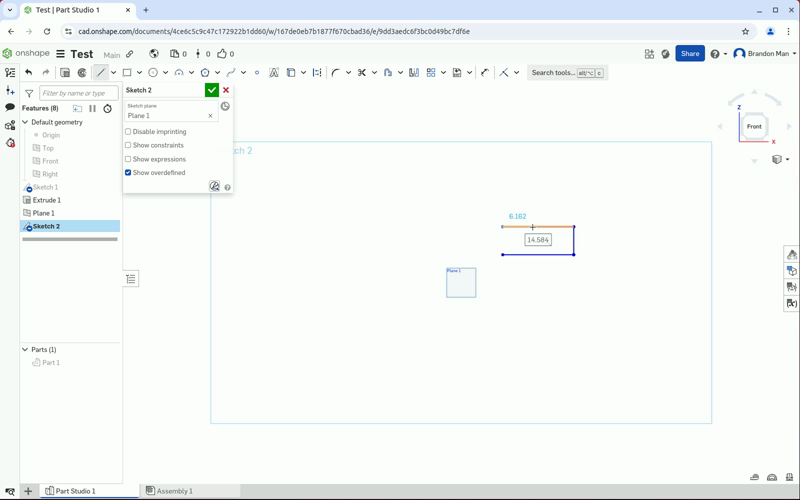
key_down(shift)
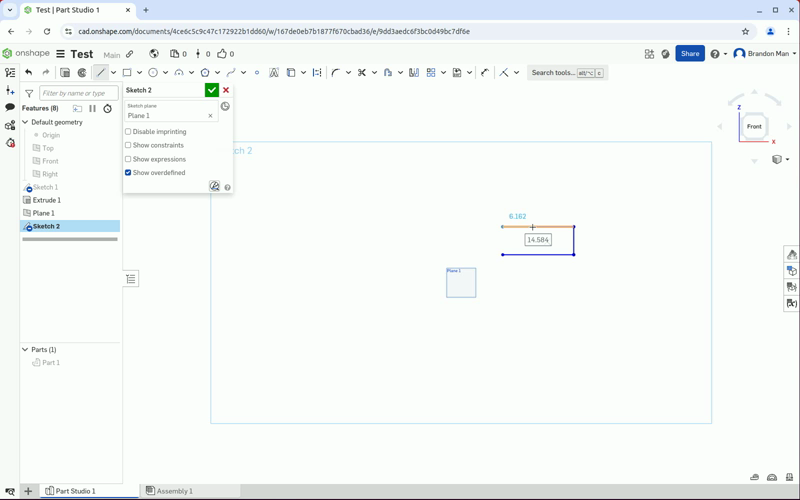
mouse_move(502, 254)
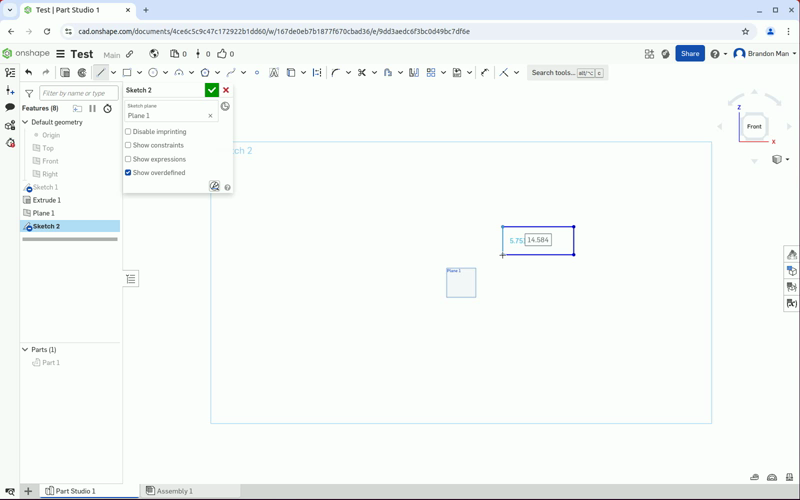
key_up(shift)
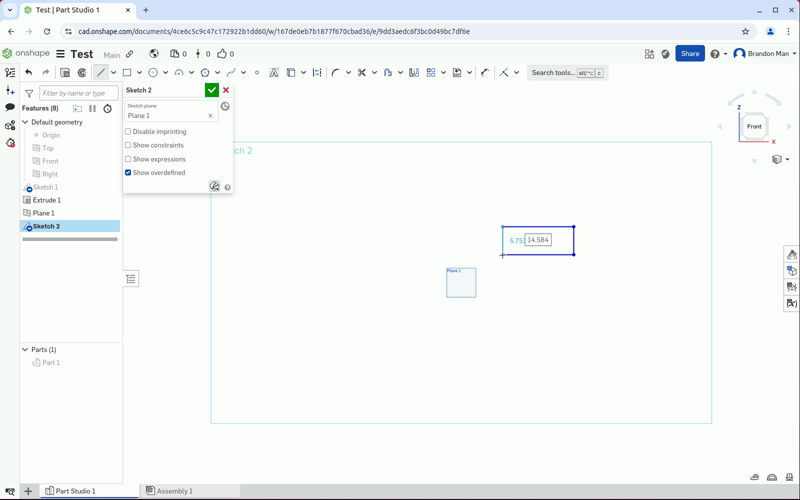
click(502, 254)
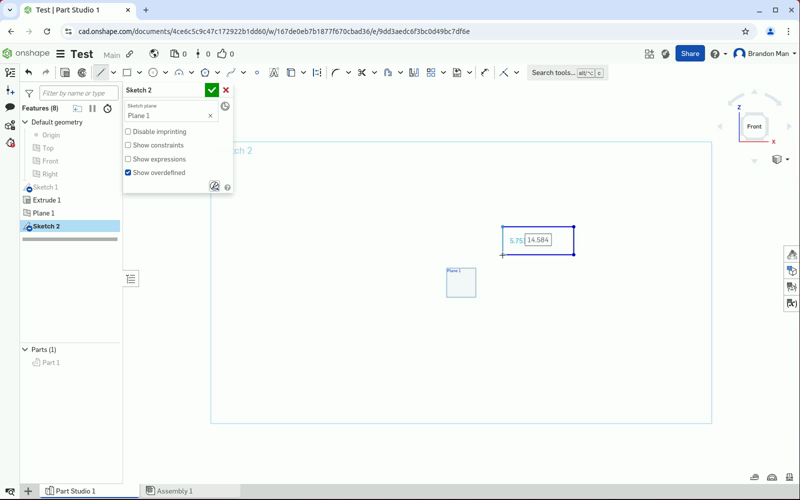
key(esc)
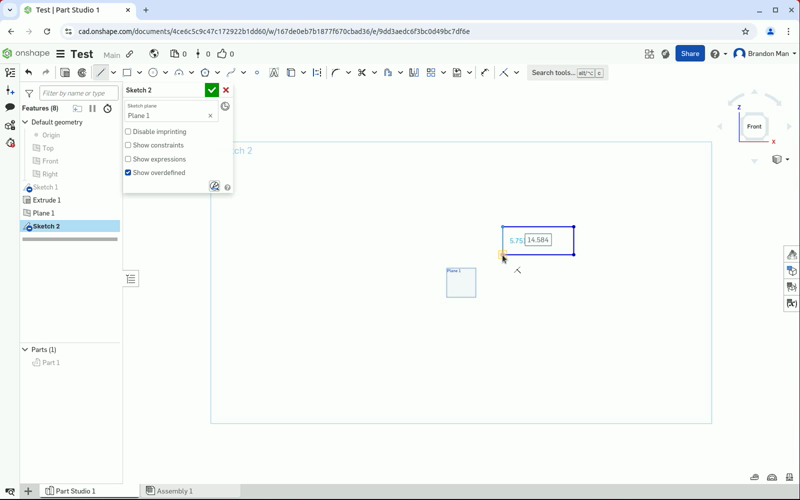
mouse_move(524, 232)
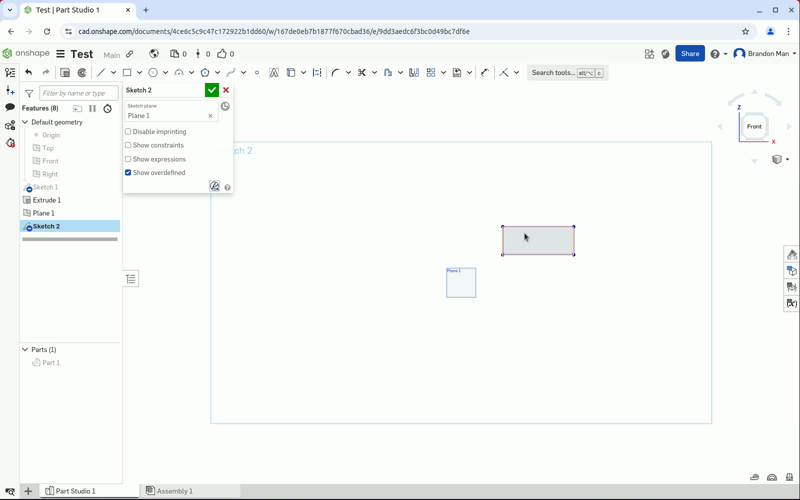
click(524, 232)
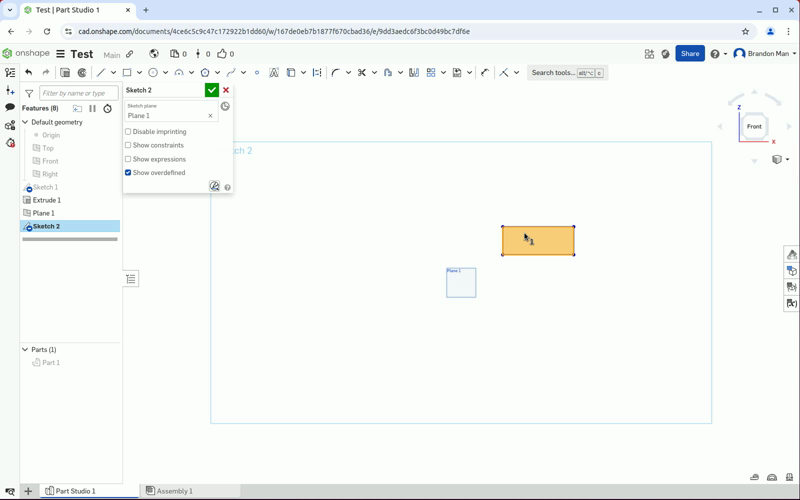
mouse_move(73, 352)
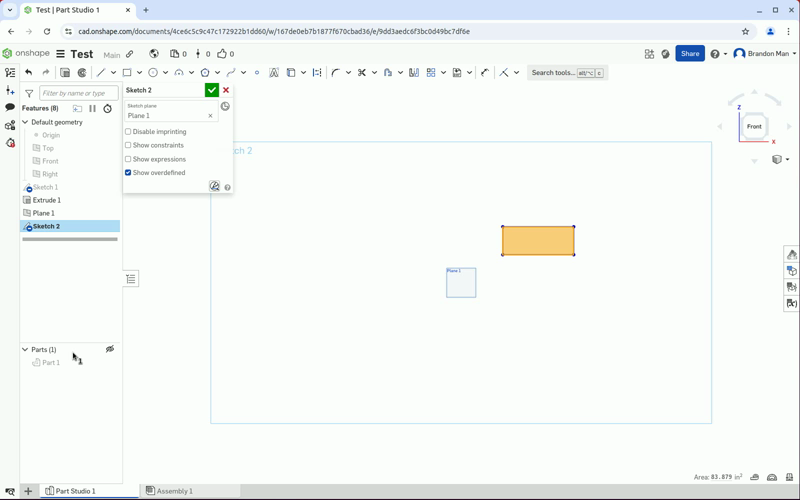
key(shift+y)
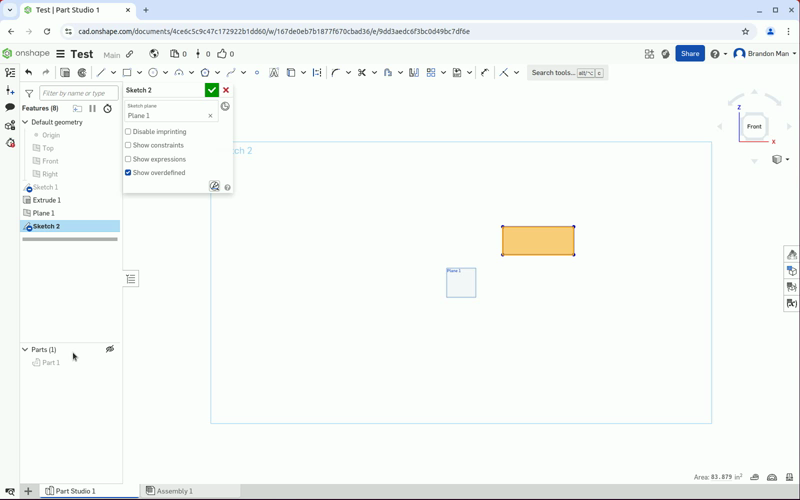
key(shift+e)
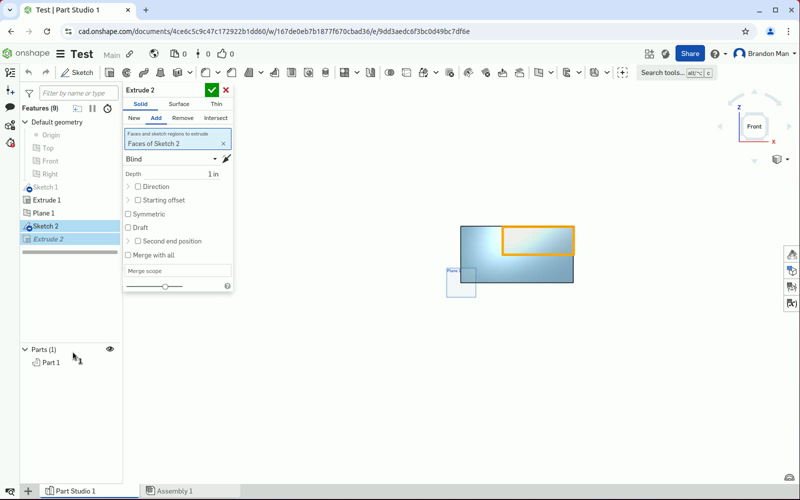
mouse_move(143, 106)
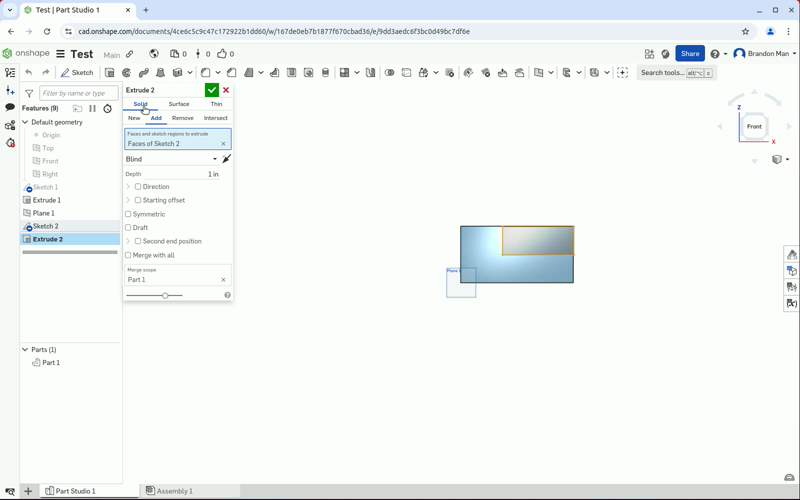
click(143, 106)
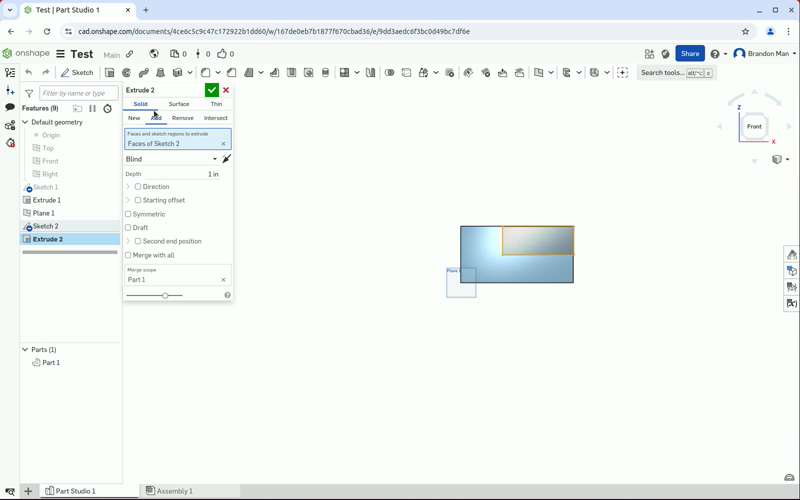
mouse_move(186, 120)
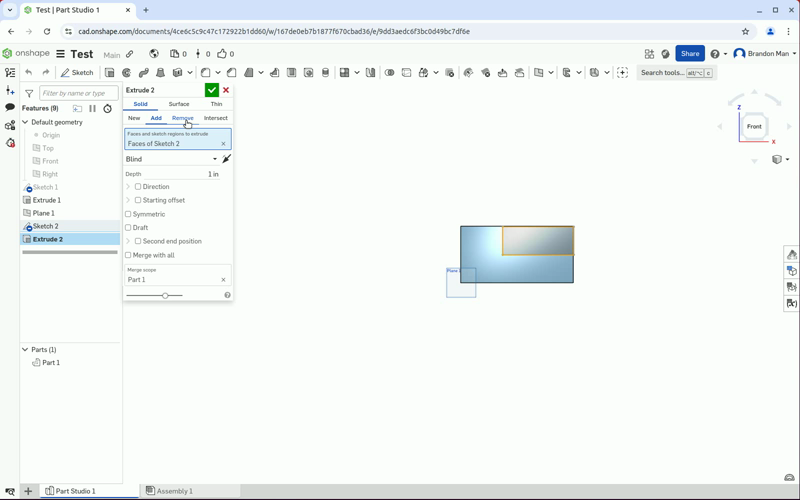
click(186, 120)
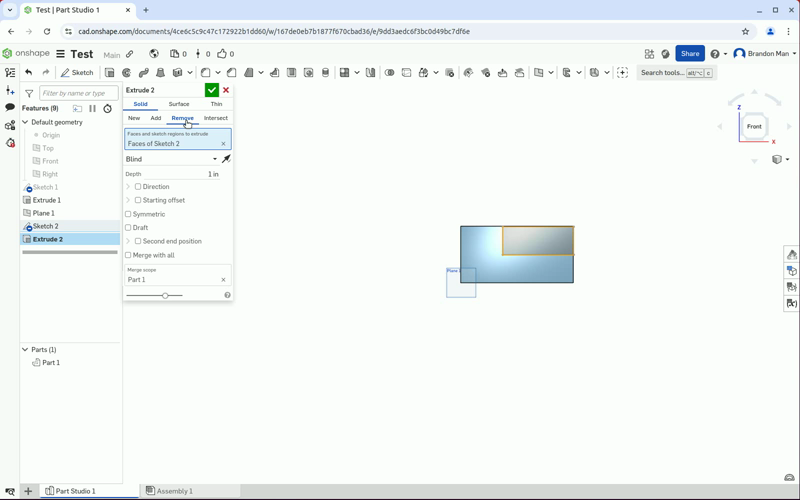
key(tab, 4)
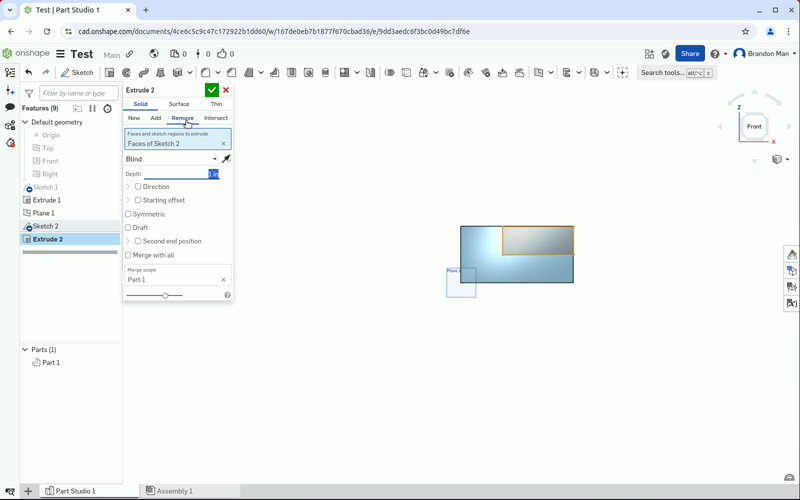
text(11.554)
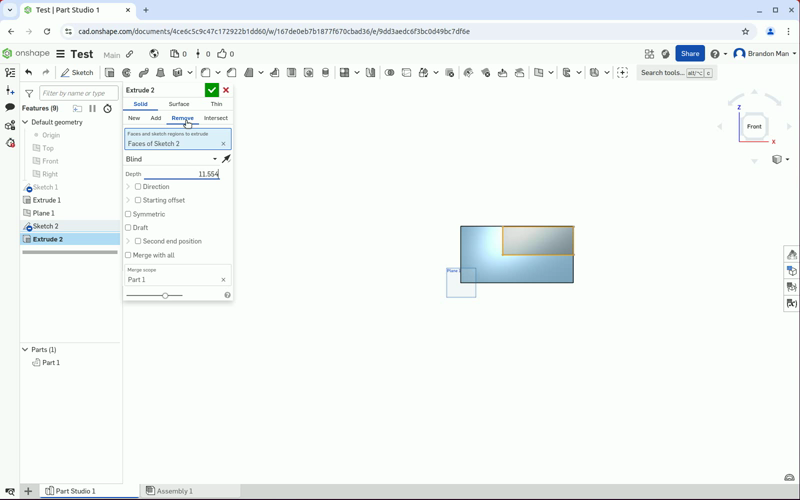
key(tab, 6)
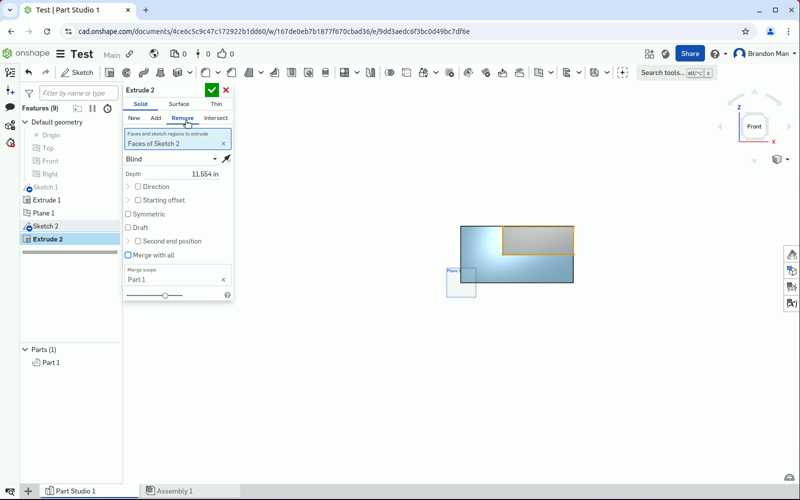
key(space)
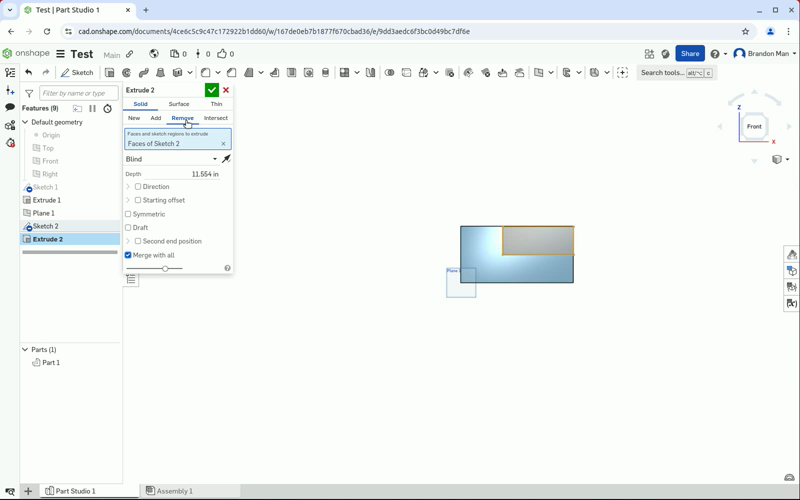
key(enter)
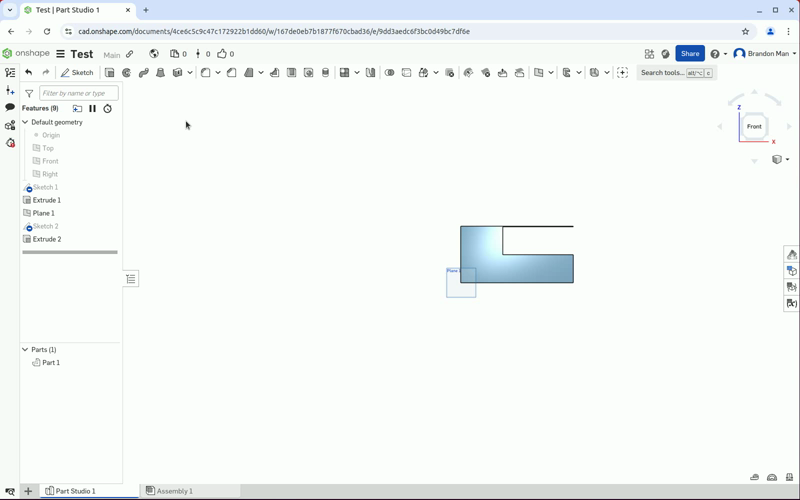
key(shift+h)
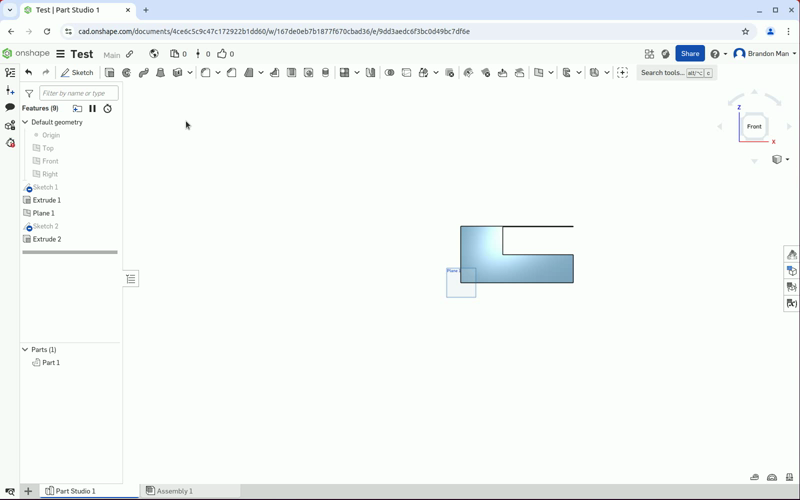
key(shift+h)
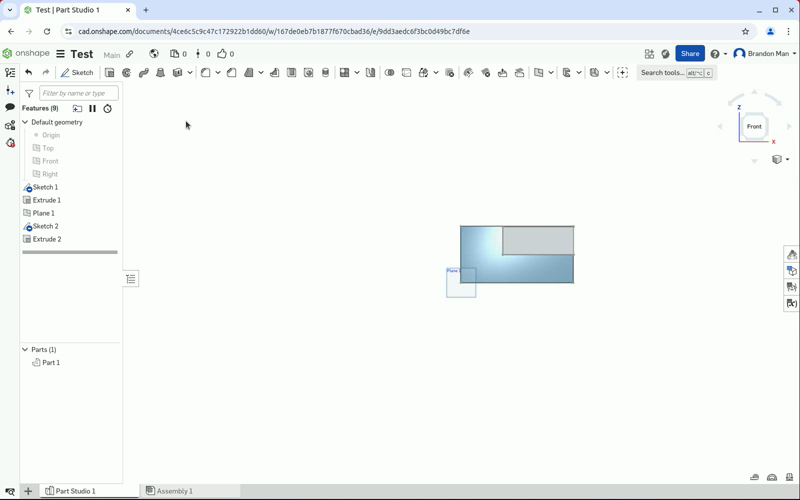
key(shift+7)
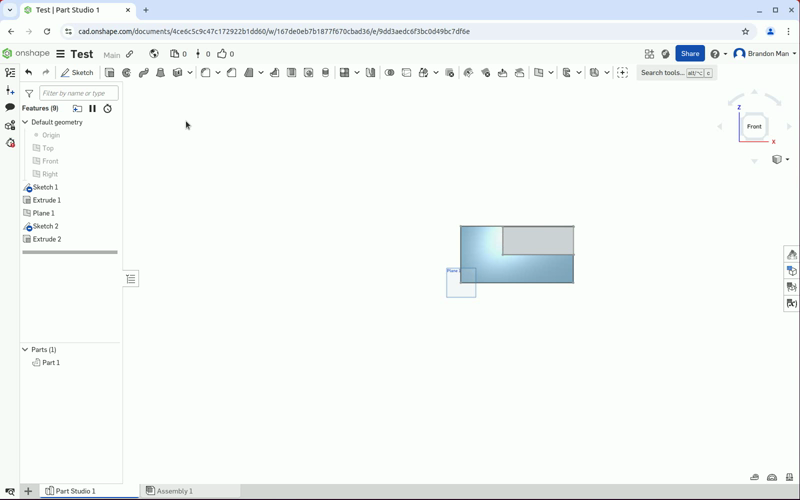
key(left, 2)
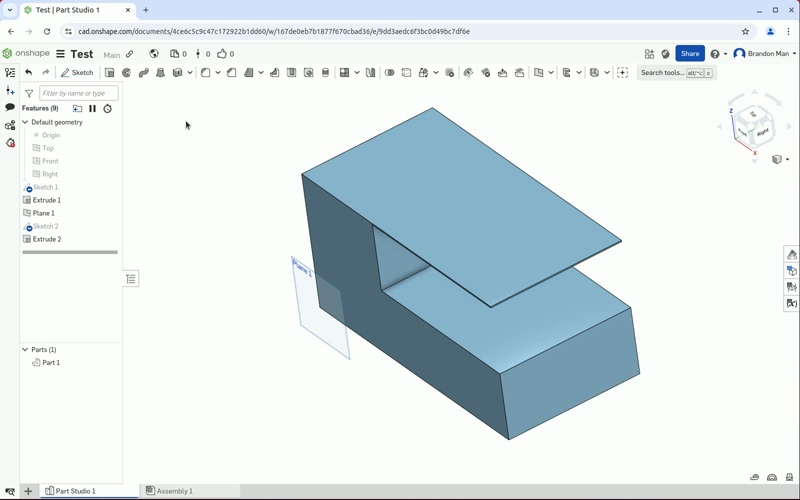
key(down, 2)
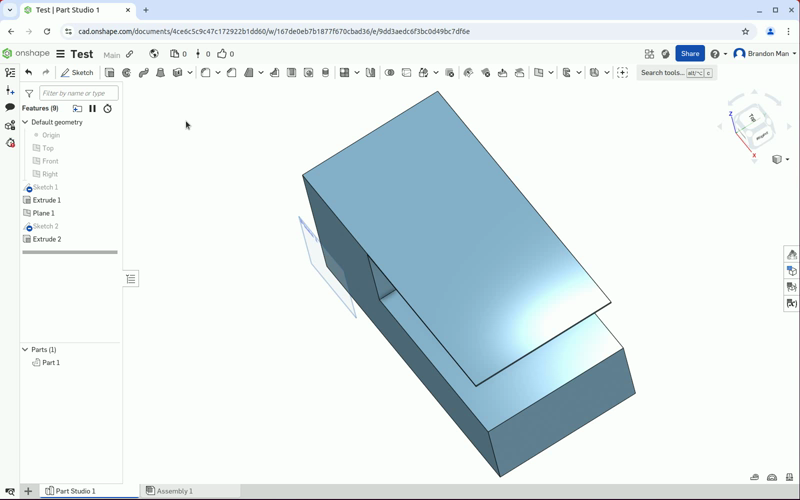
key(up, 2)
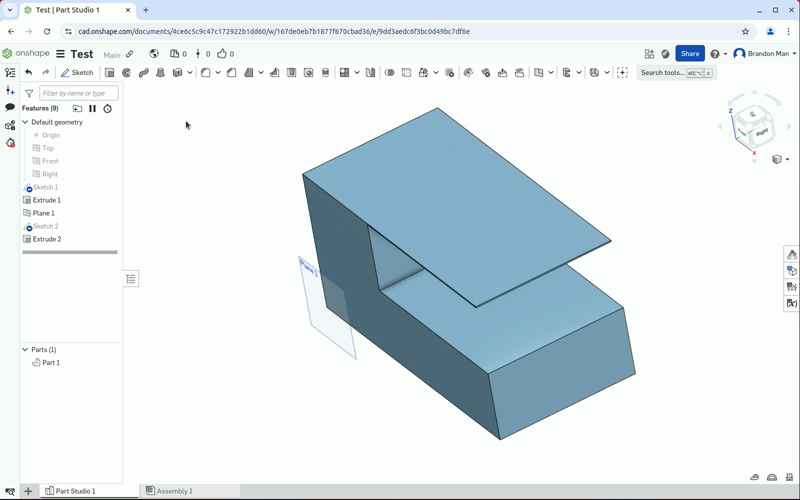
key(right, 2)
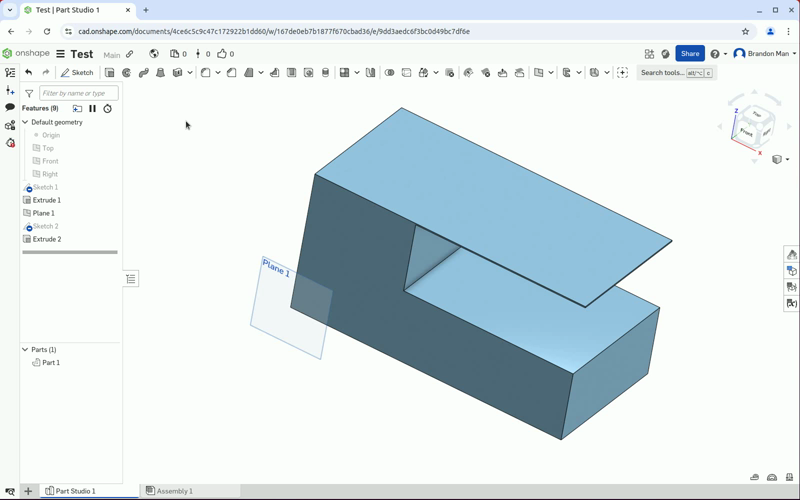
mouse_move(73, 189)
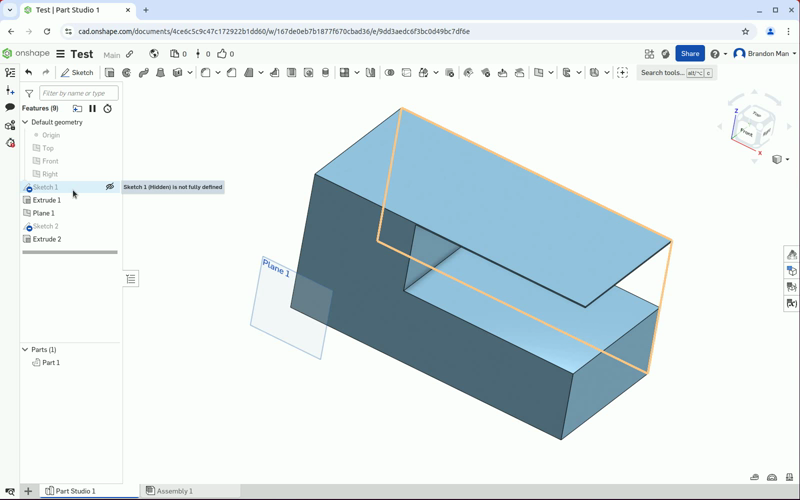
click(73, 189)